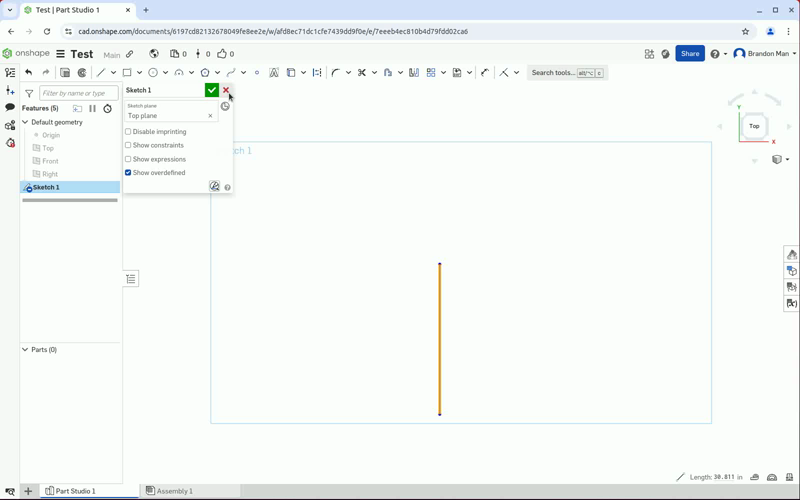
key(shift+h)
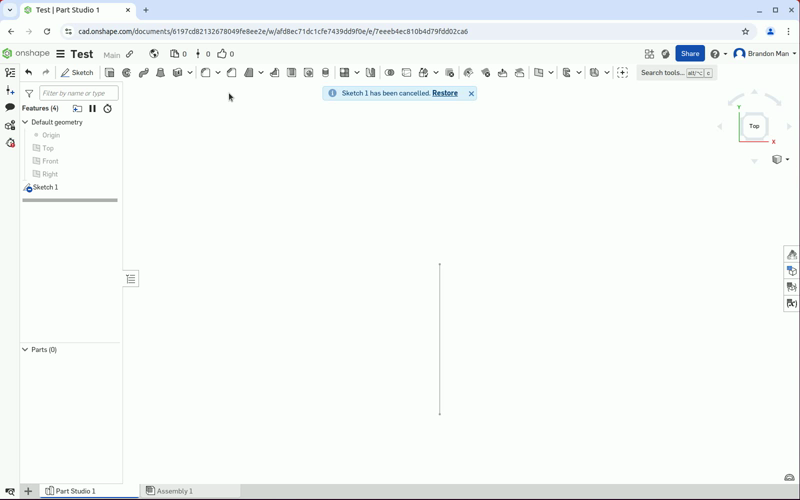
mouse_move(73, 352)
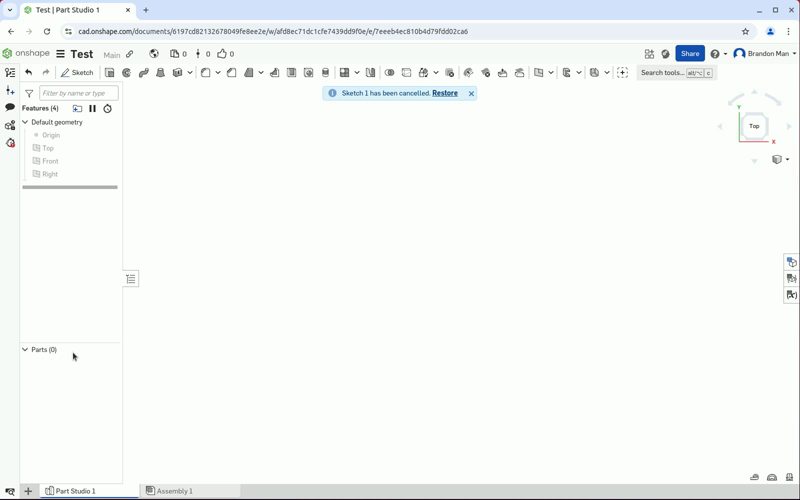
key(y)
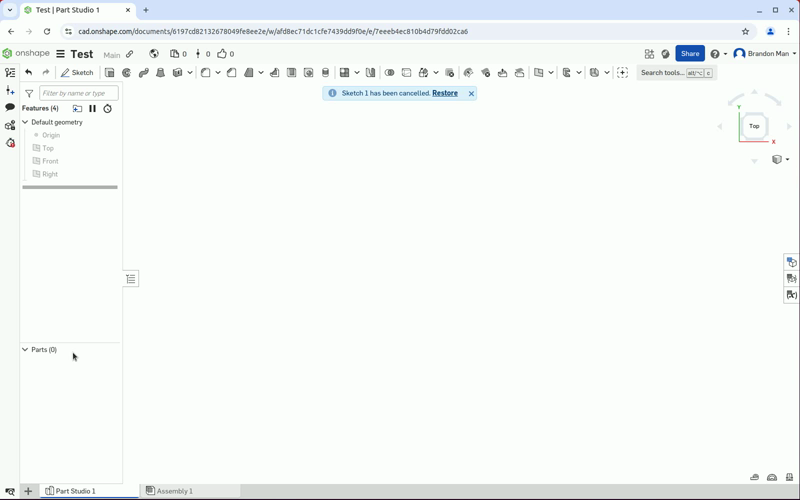
key(shift+p)
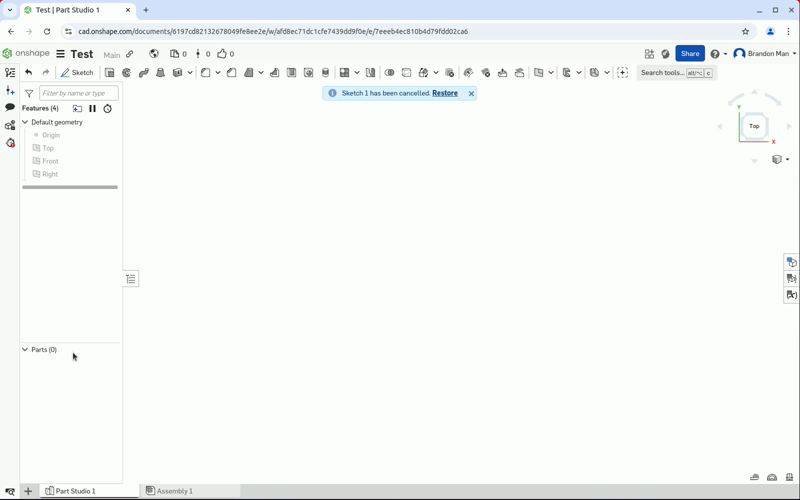
key(space)
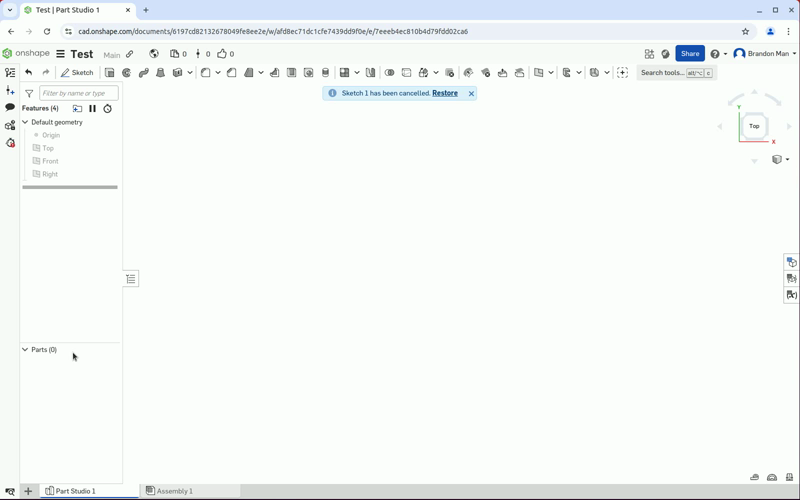
key_down(shift)
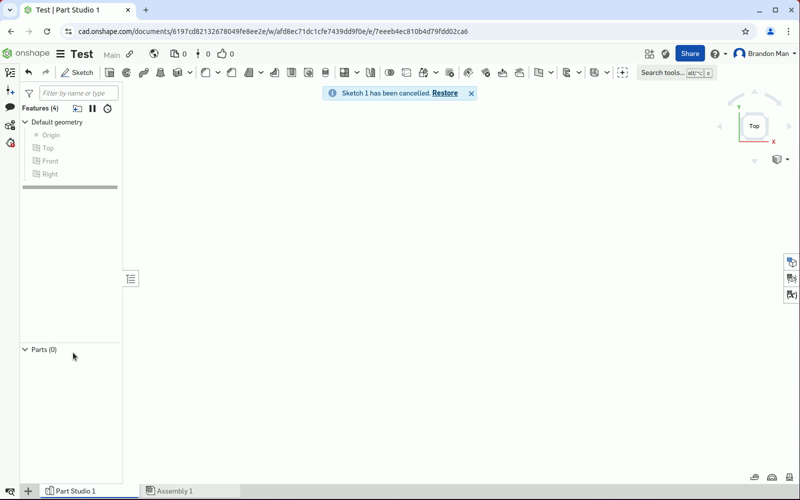
key(up)
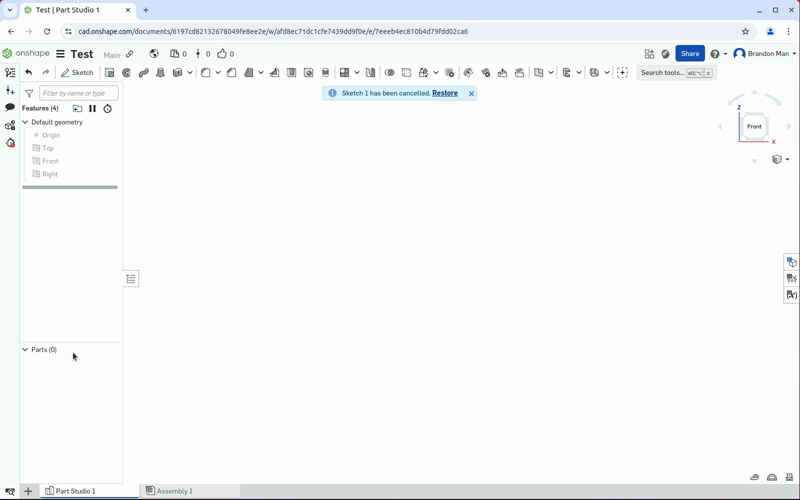
key_up(shift)
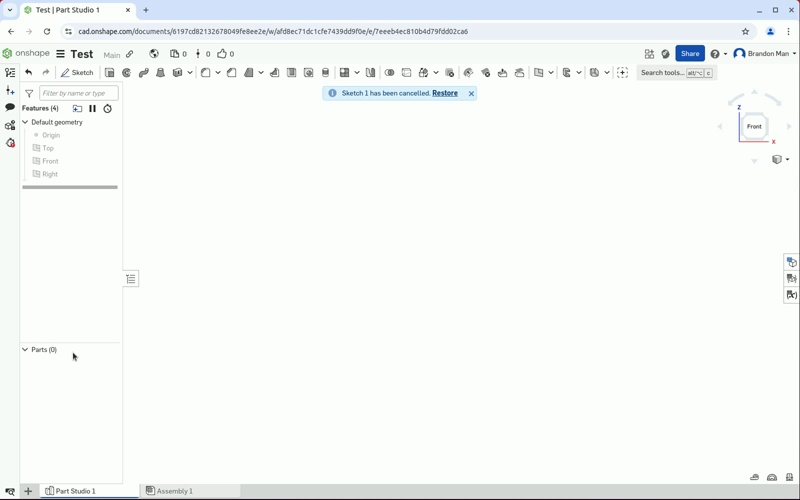
key(space)
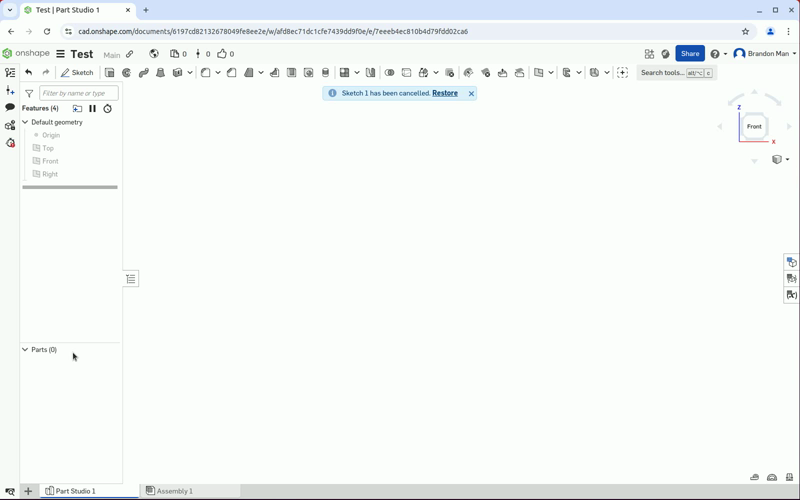
key_down(shift)
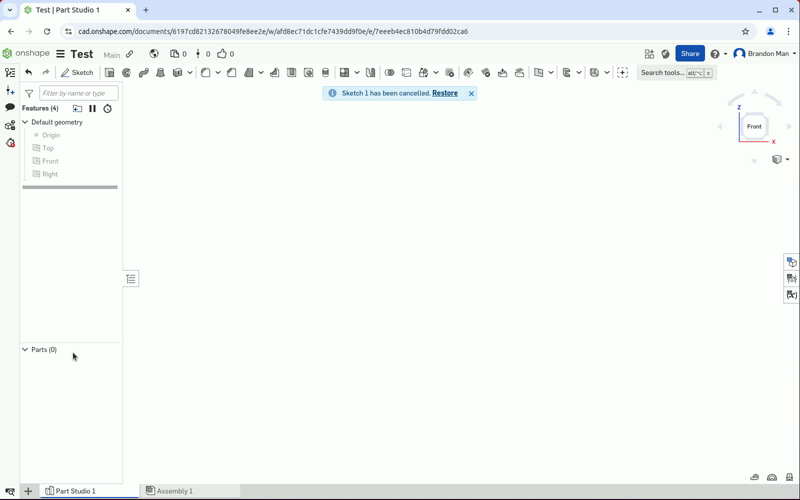
key(left)
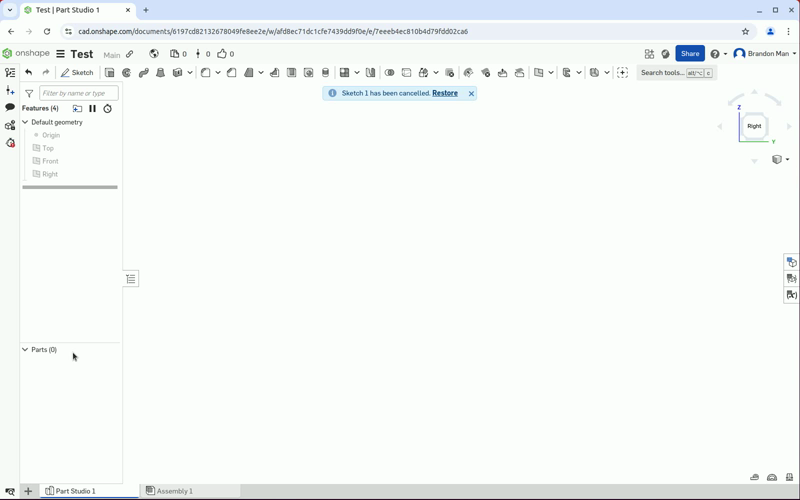
key_up(shift)
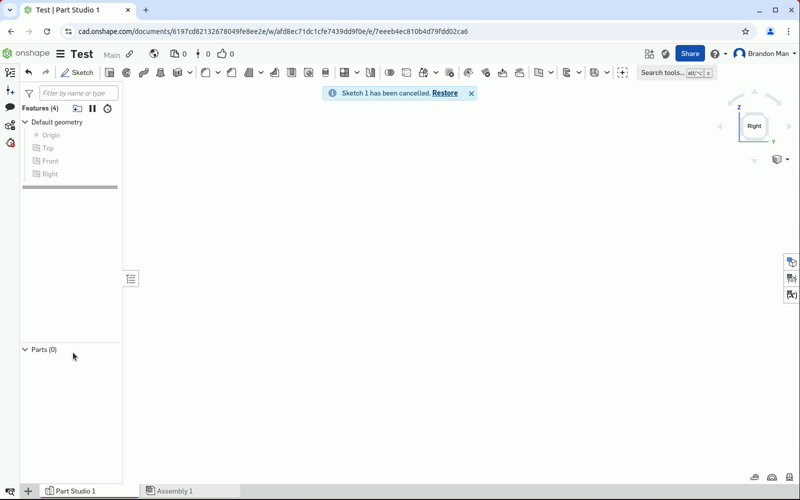
mouse_move(73, 352)
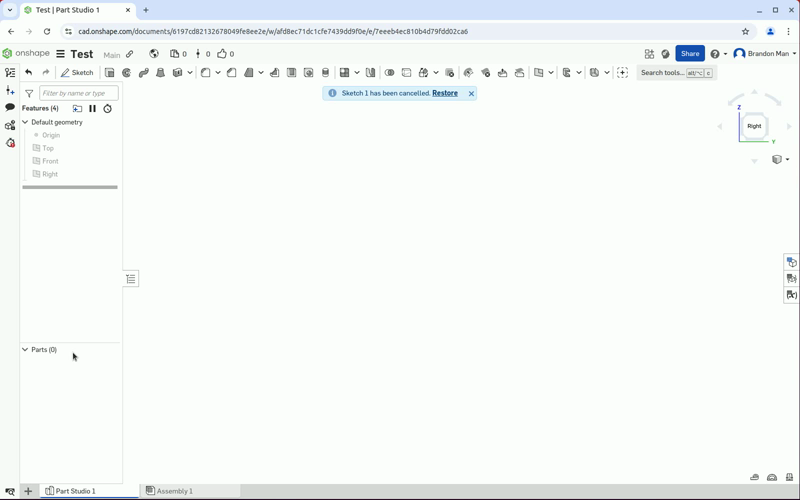
key(shift+y)
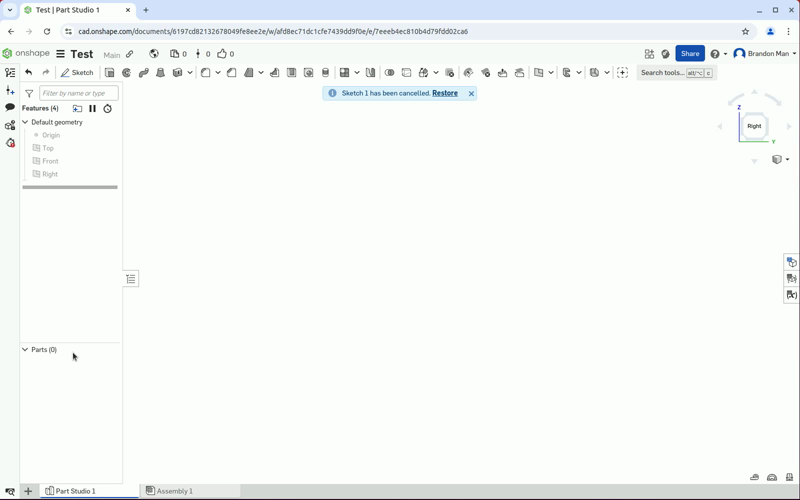
key(shift+s)
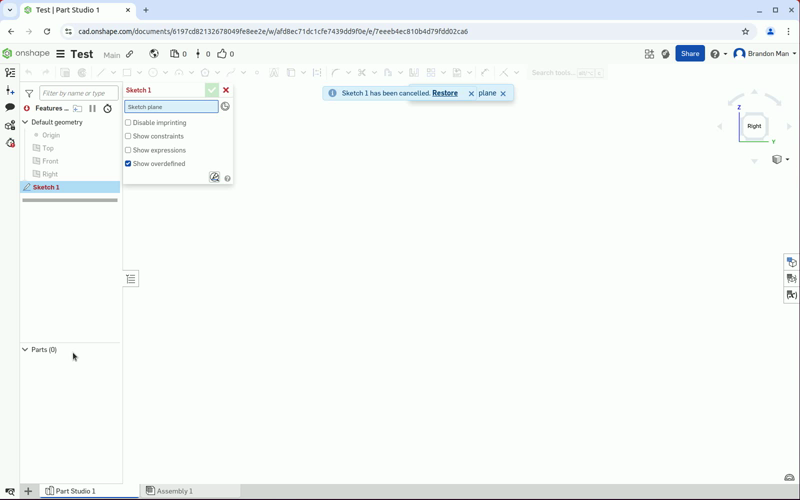
mouse_move(73, 176)
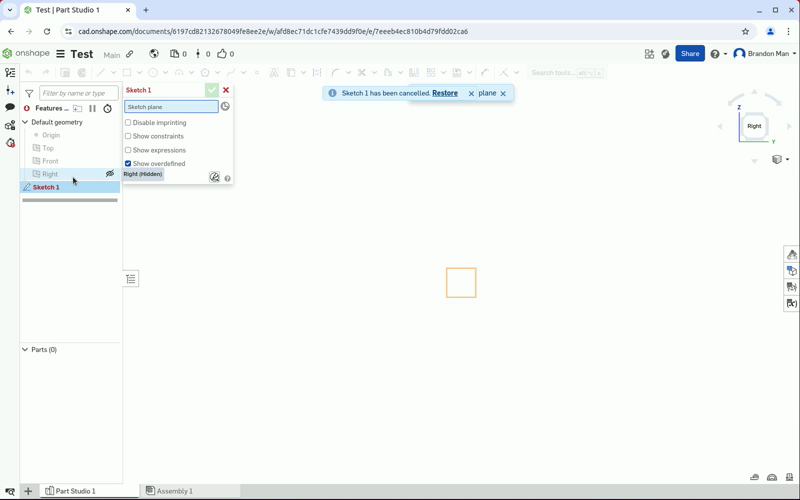
click(73, 176)
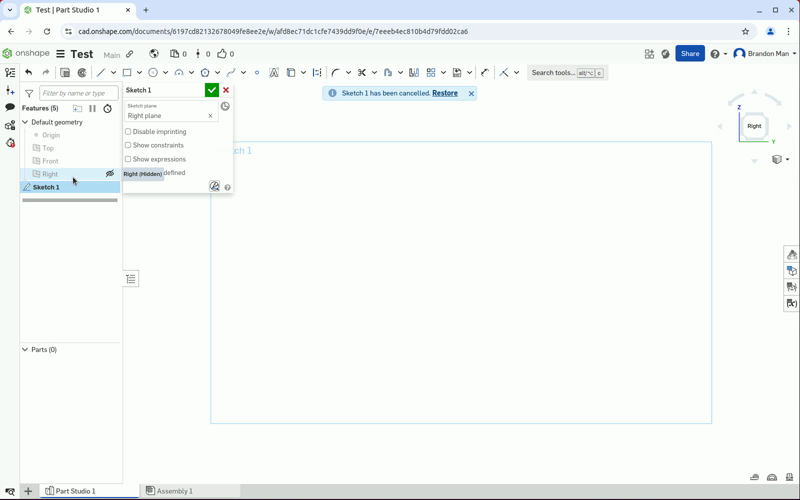
mouse_move(73, 352)
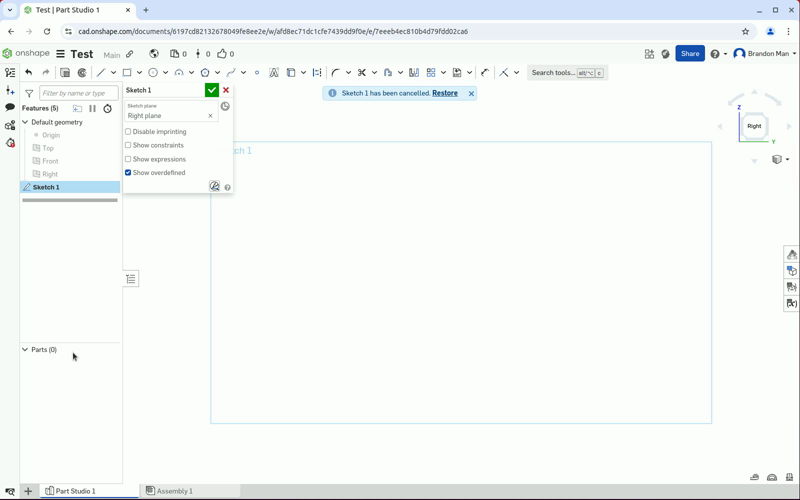
key(y)
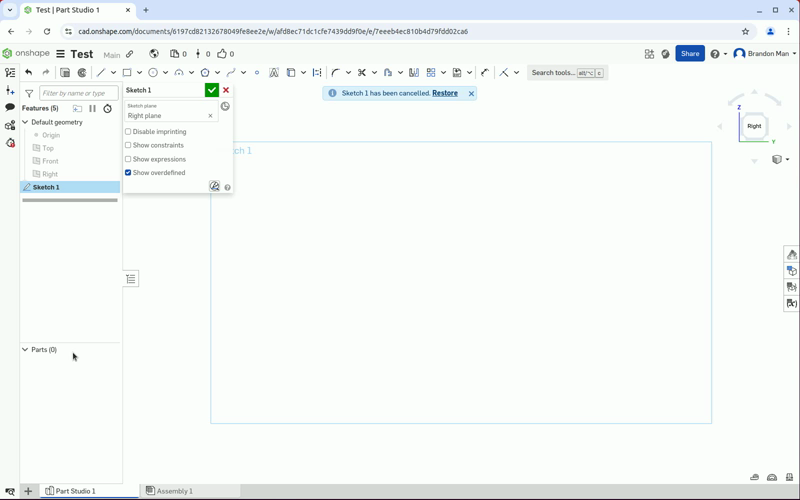
key(l)
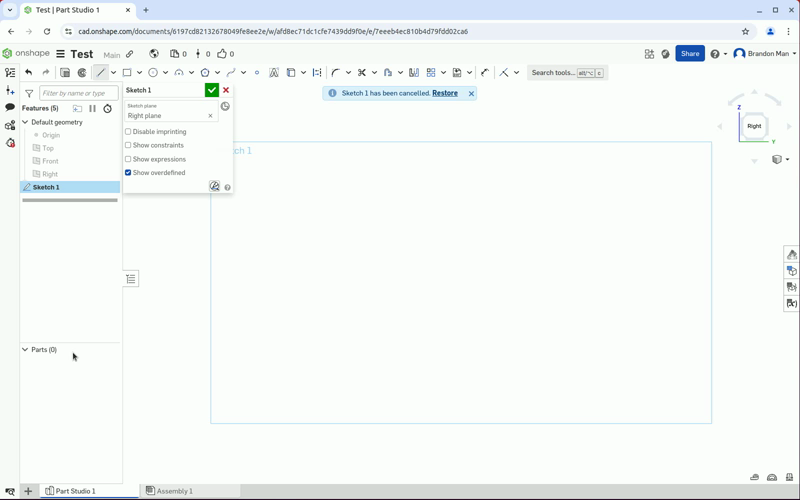
key_down(shift)
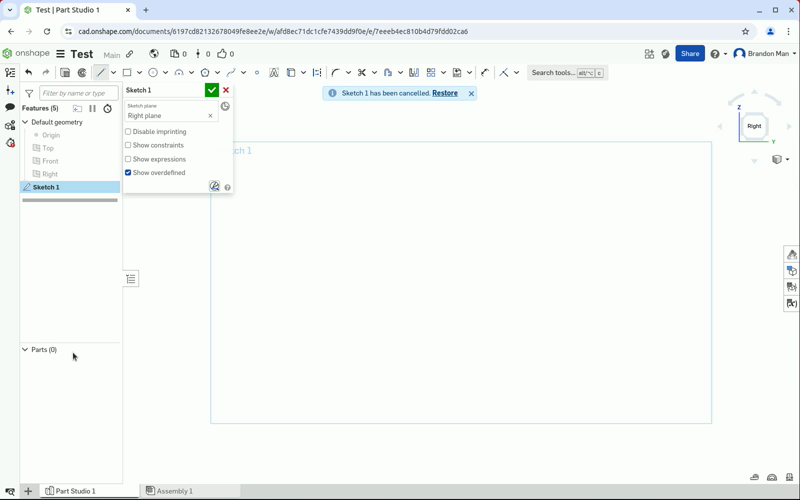
mouse_move(409, 332)
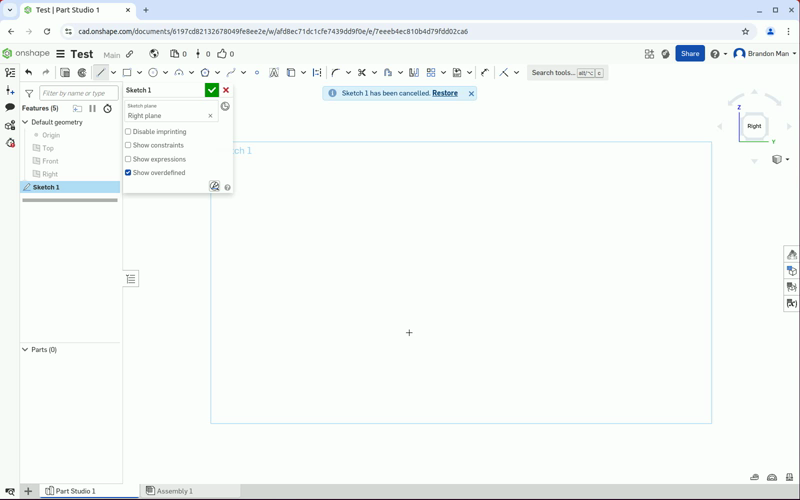
click(409, 332)
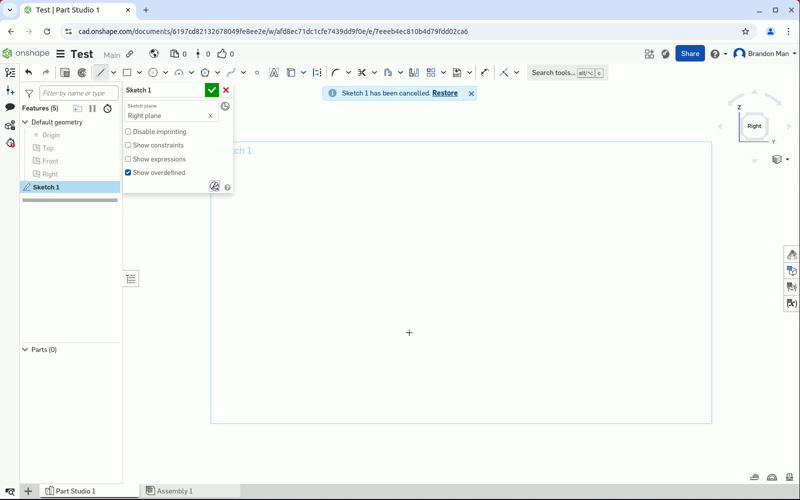
key_up(shift)
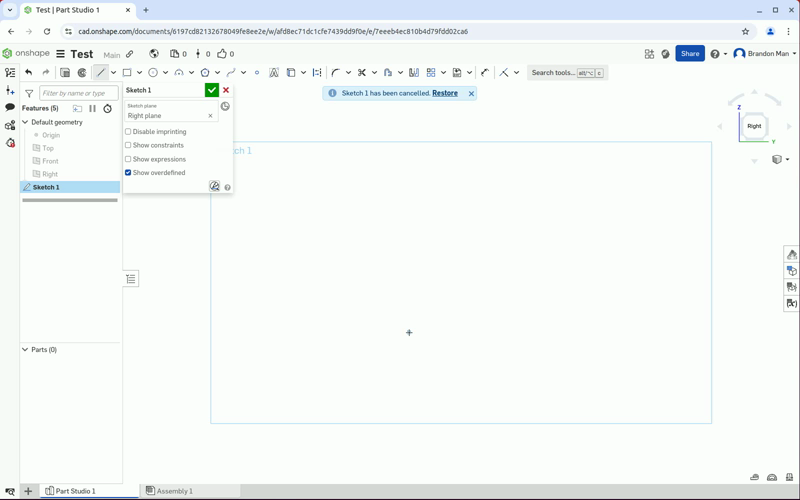
key_down(shift)
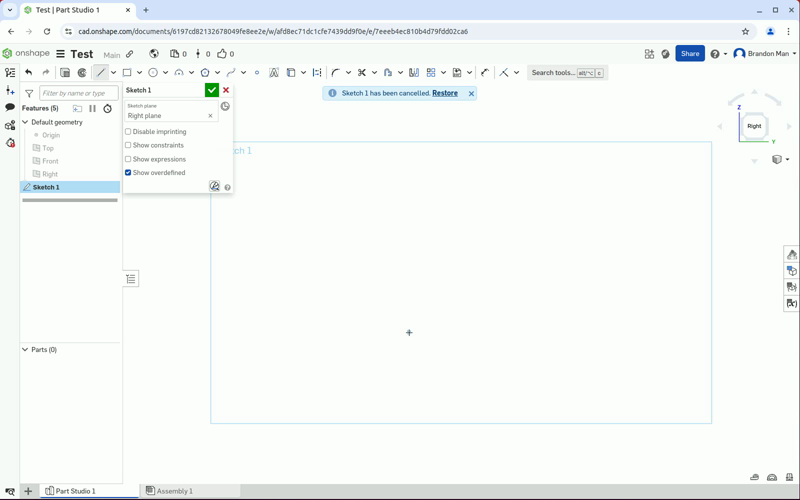
mouse_move(501, 332)
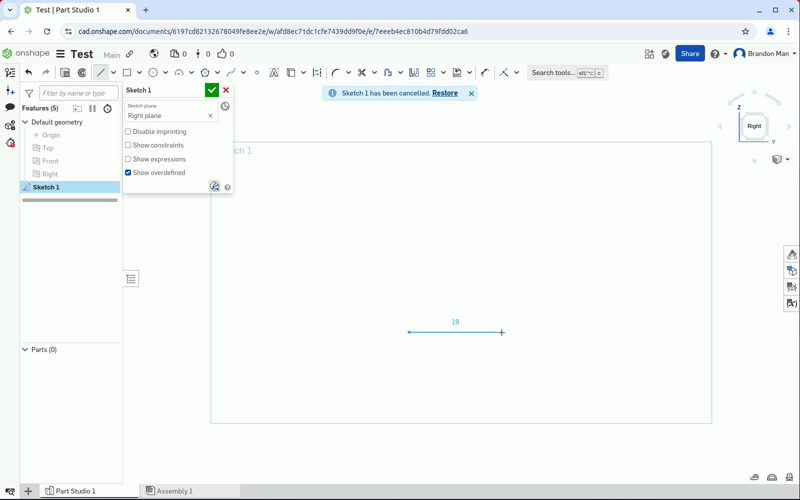
click(501, 332)
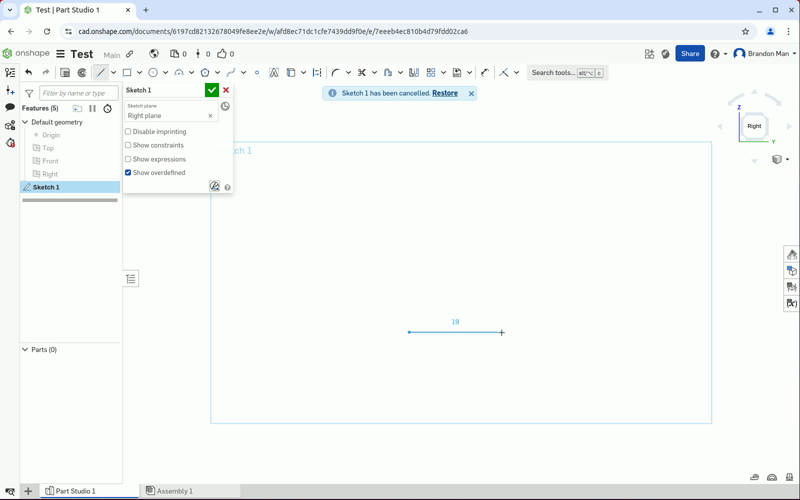
key_up(shift)
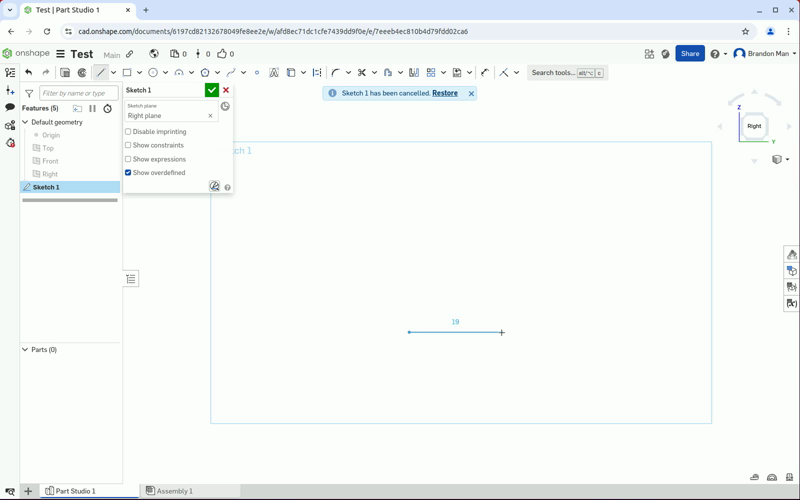
key_down(shift)
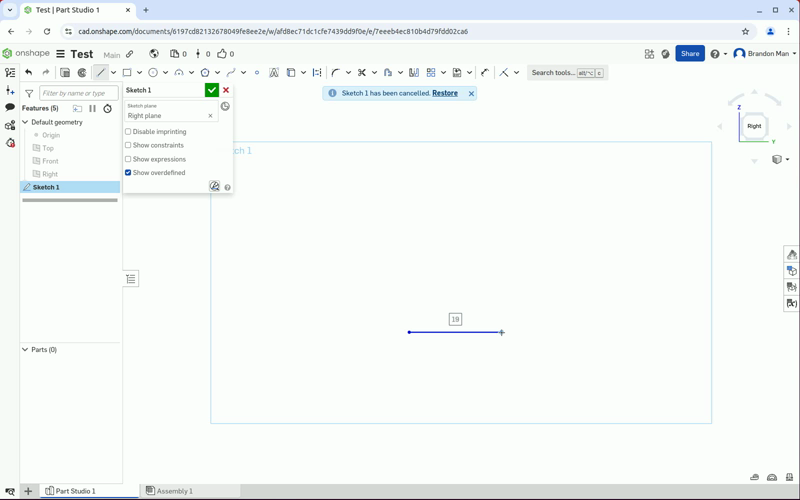
mouse_move(501, 172)
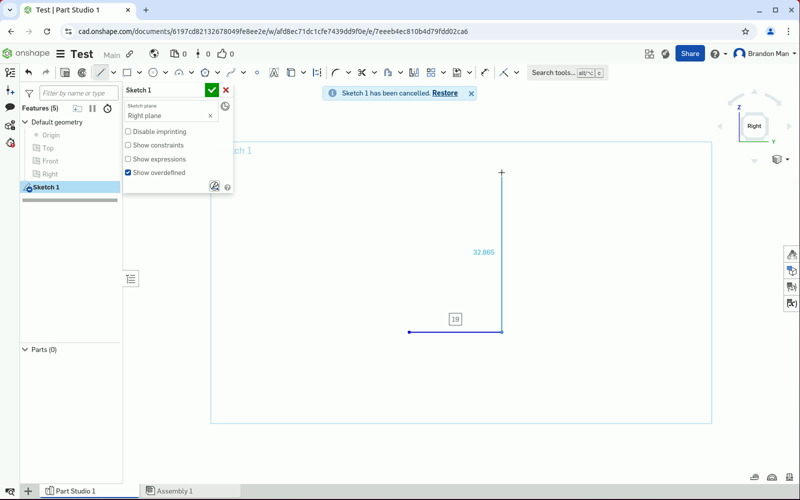
click(501, 172)
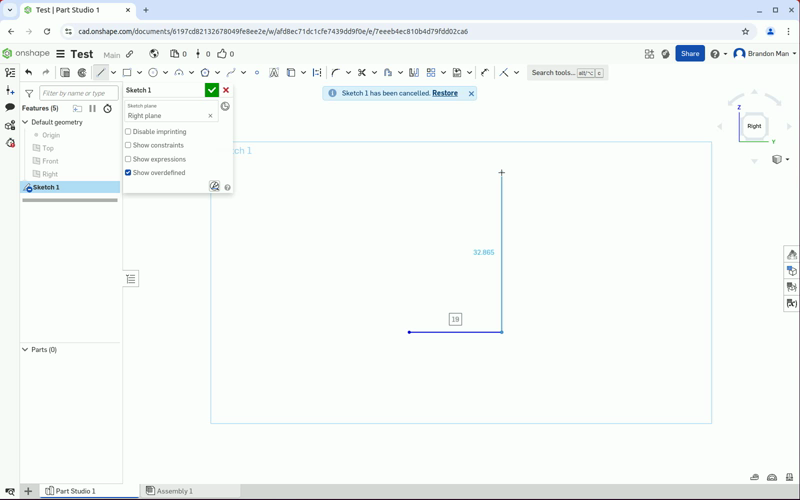
key_up(shift)
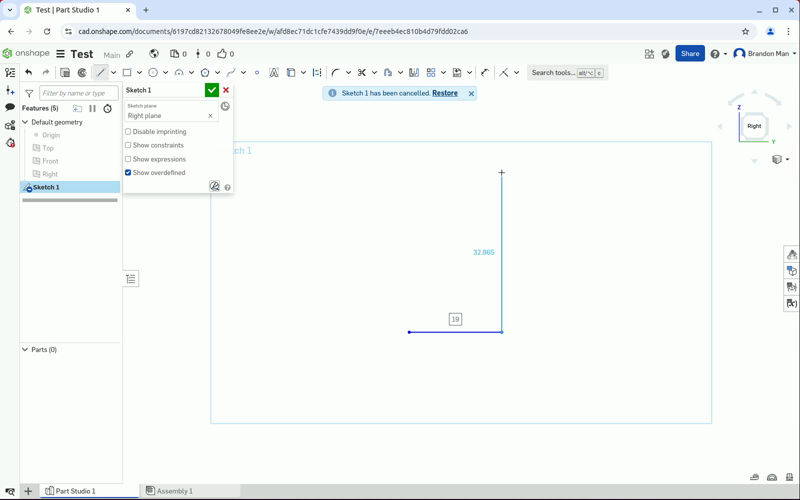
key_down(shift)
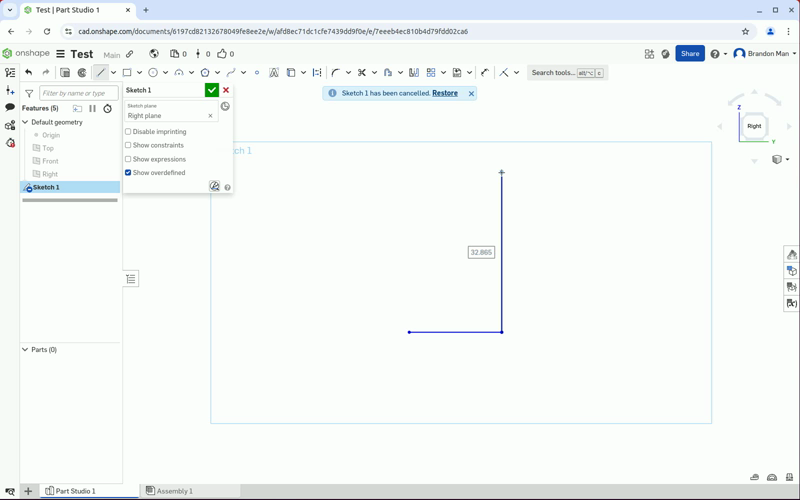
mouse_move(409, 172)
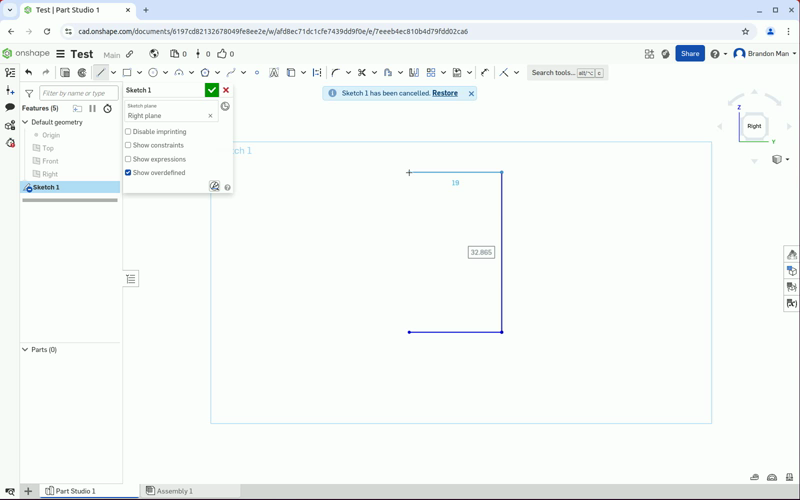
click(409, 172)
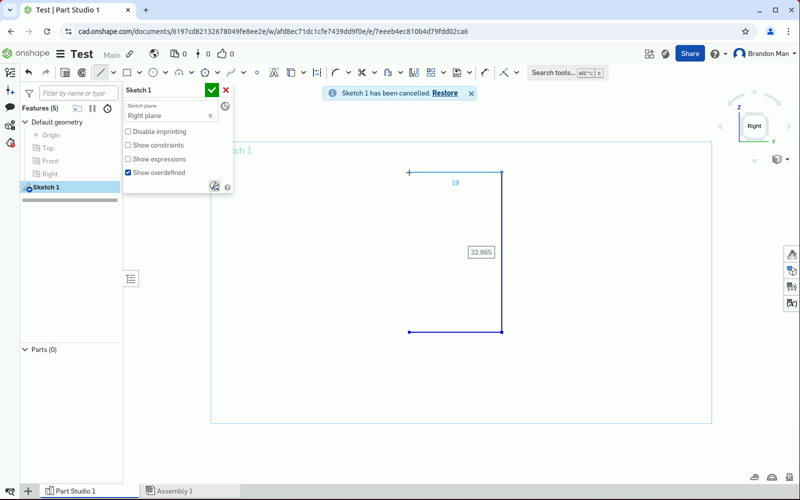
key_up(shift)
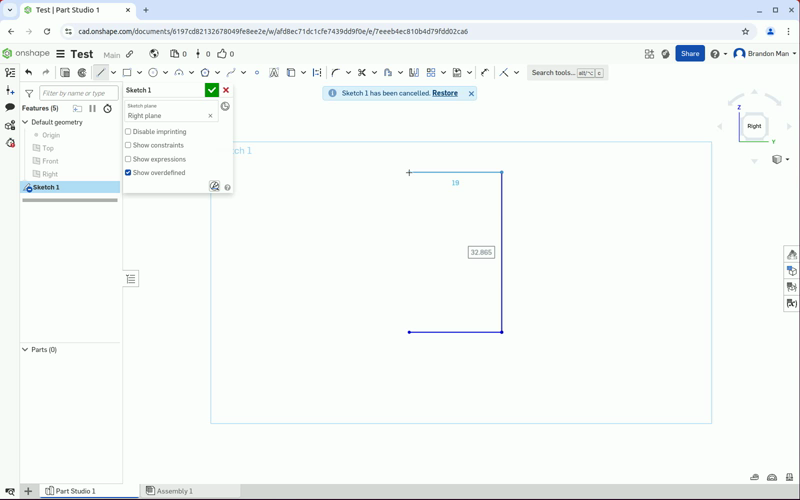
key_down(shift)
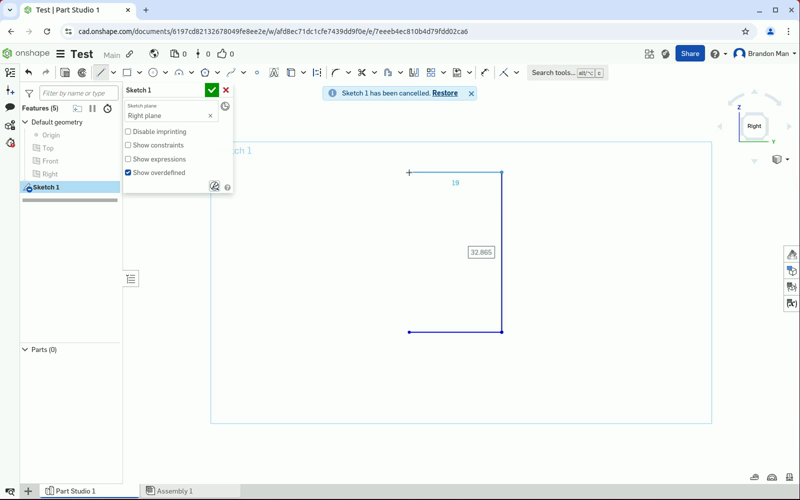
mouse_move(409, 332)
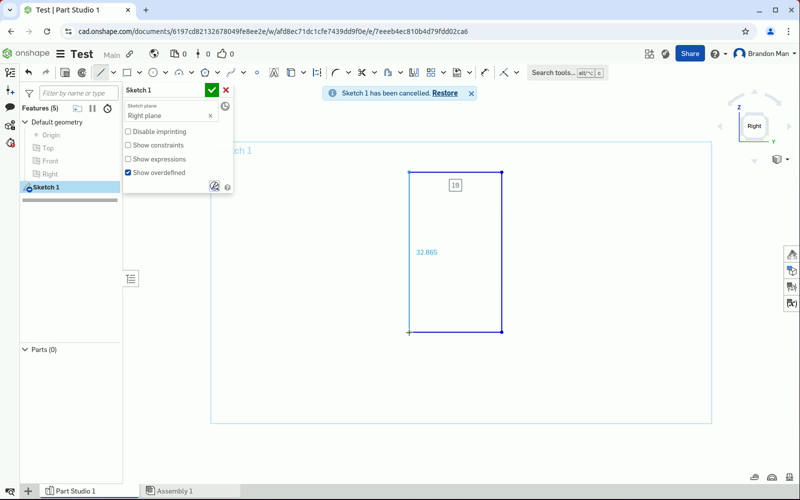
key_up(shift)
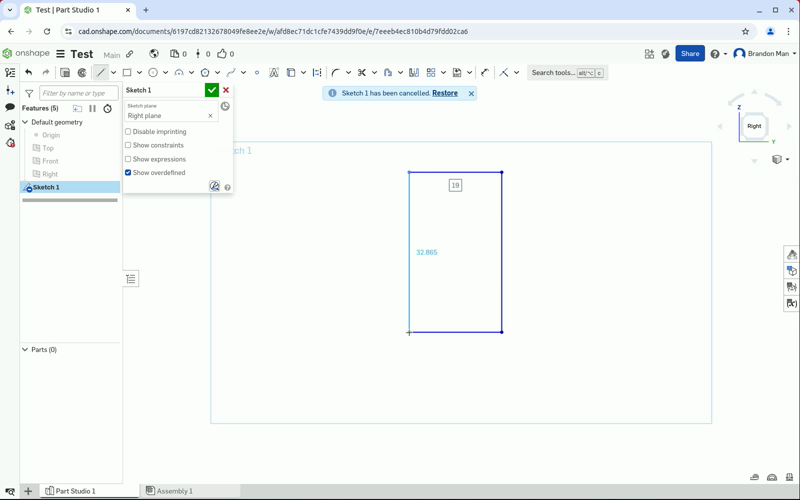
click(409, 332)
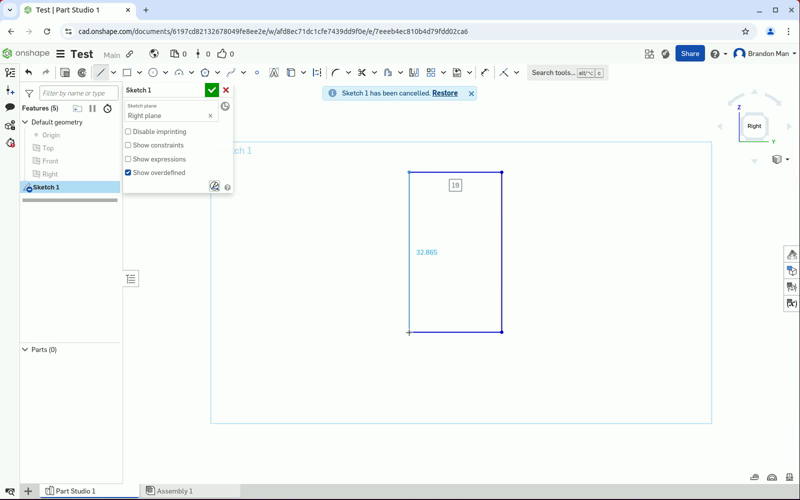
key(esc)
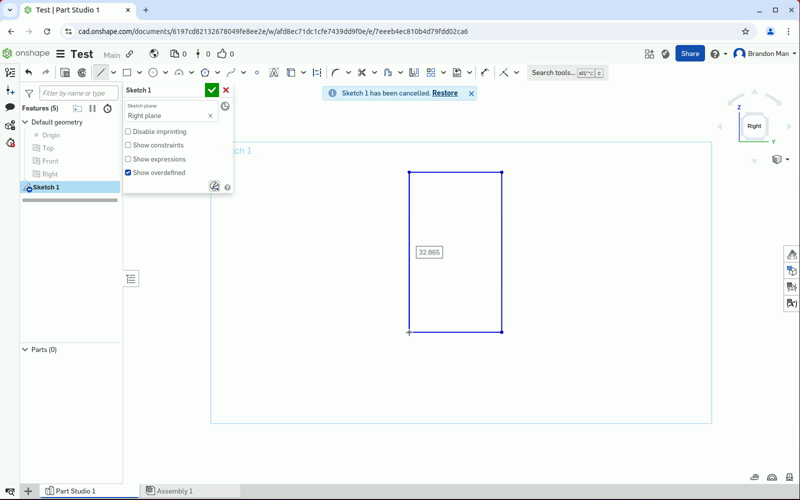
mouse_move(477, 293)
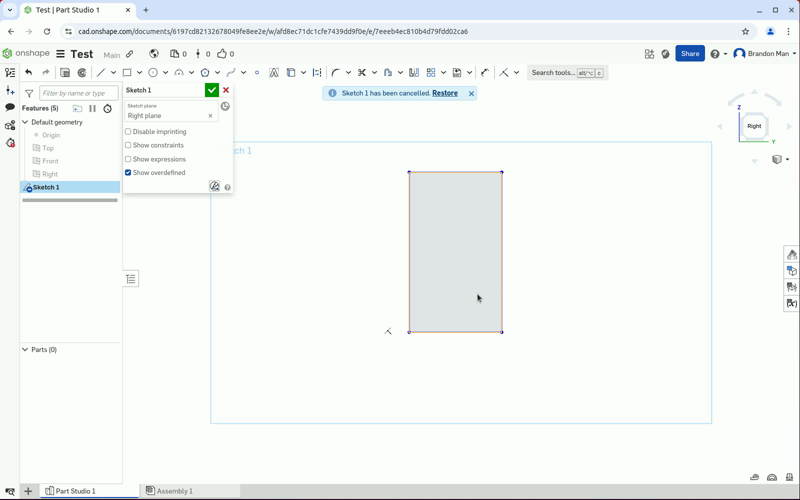
click(477, 293)
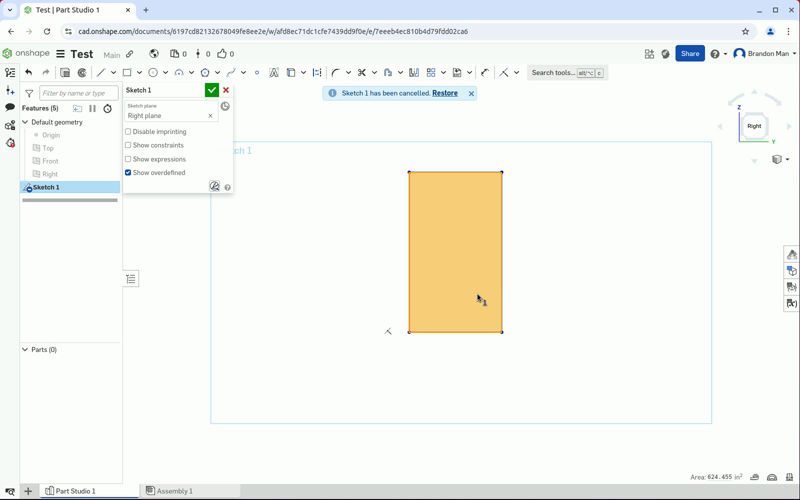
mouse_move(73, 352)
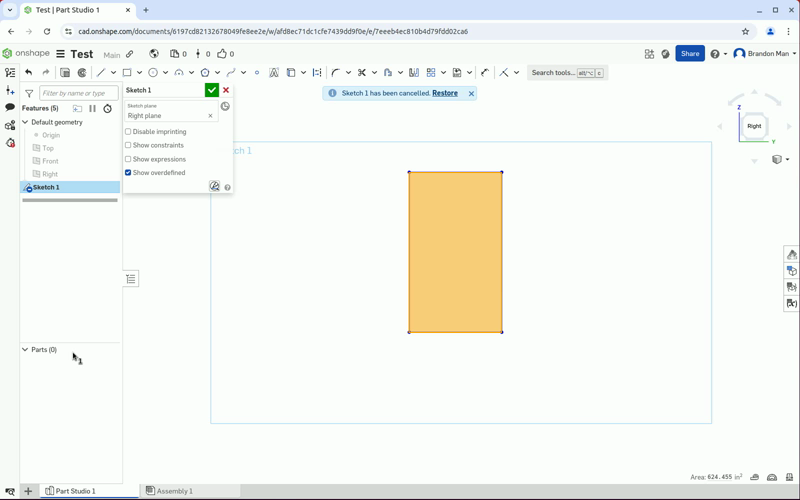
key(shift+y)
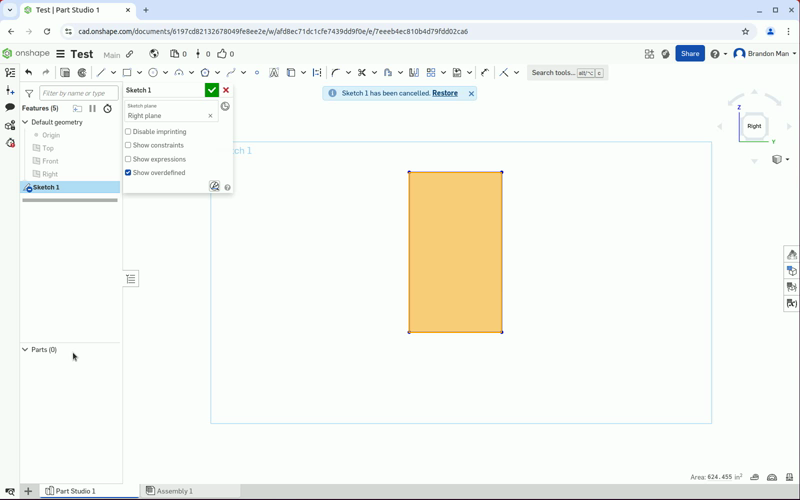
key(shift+e)
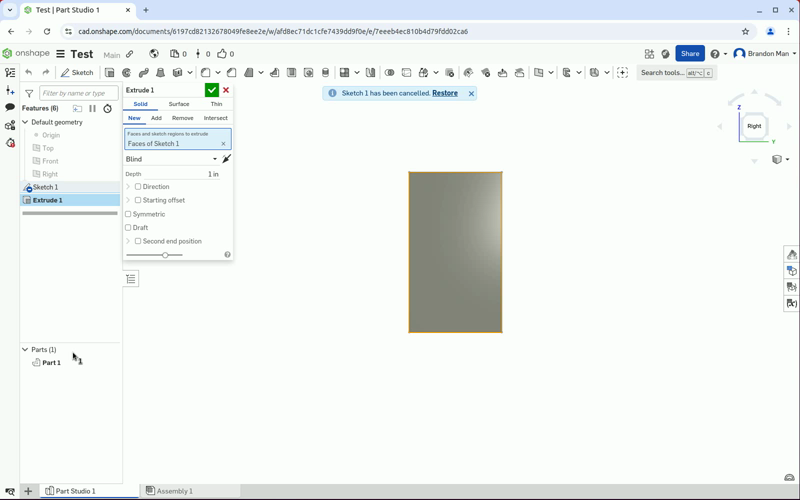
mouse_move(143, 106)
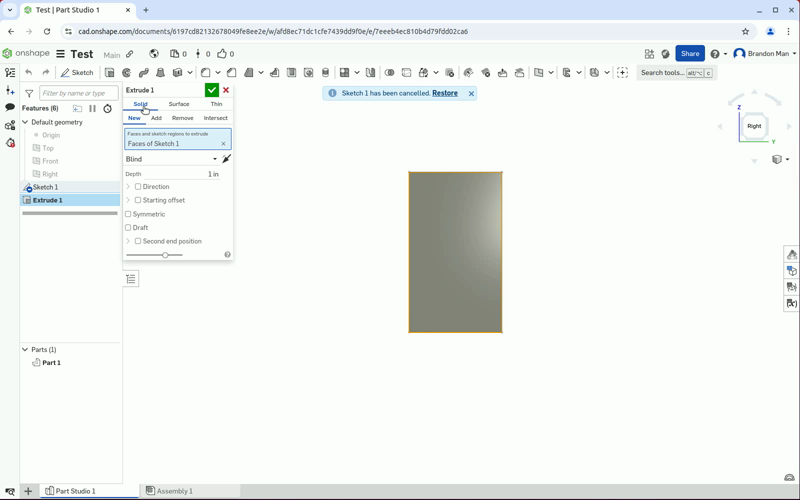
click(143, 106)
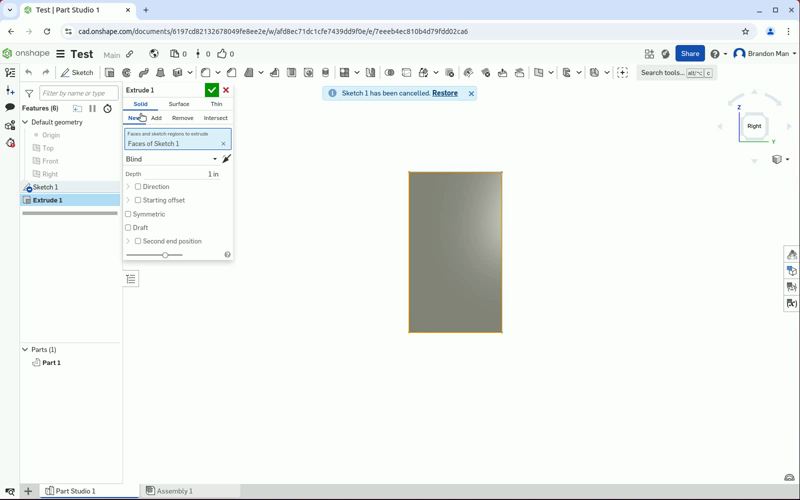
mouse_move(137, 120)
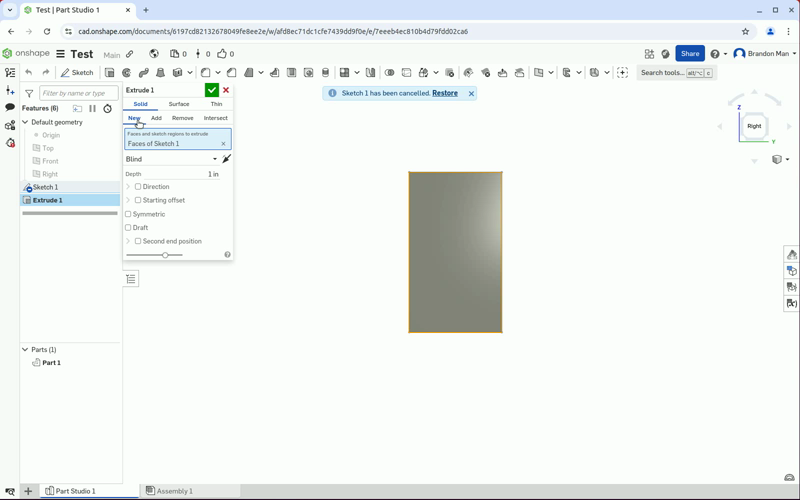
click(137, 120)
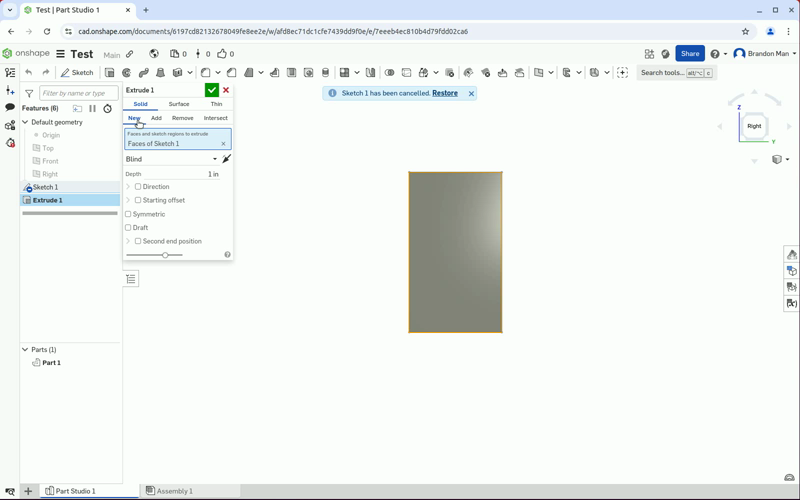
key(tab, 4)
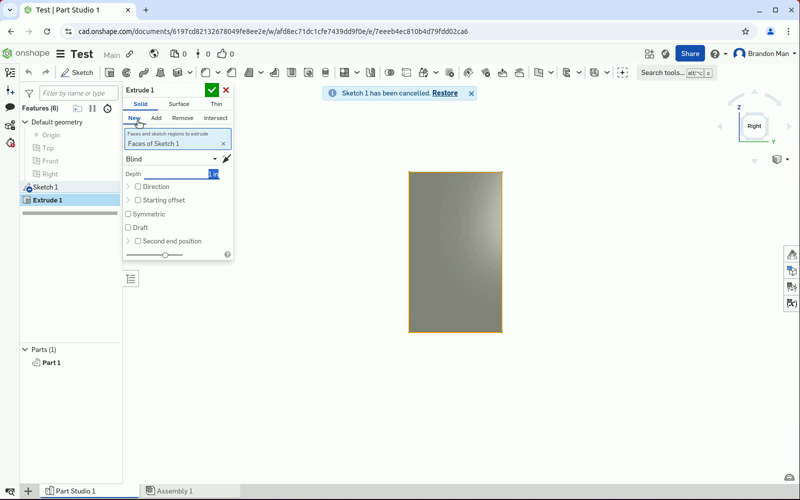
text(1.204)
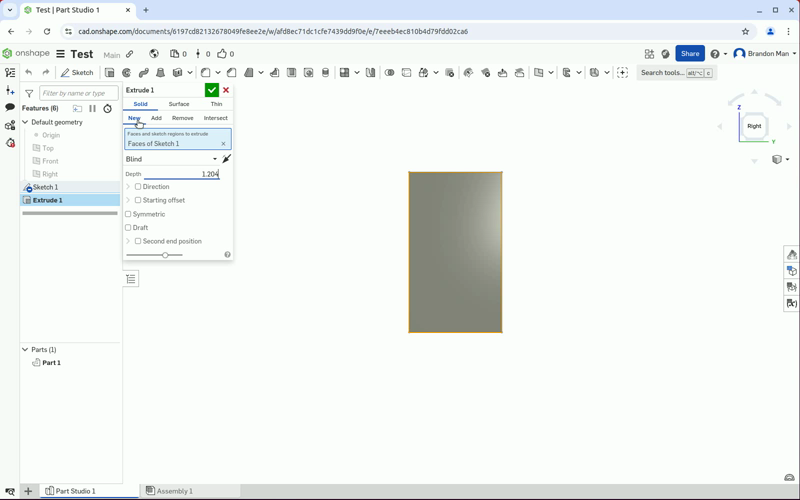
key(enter)
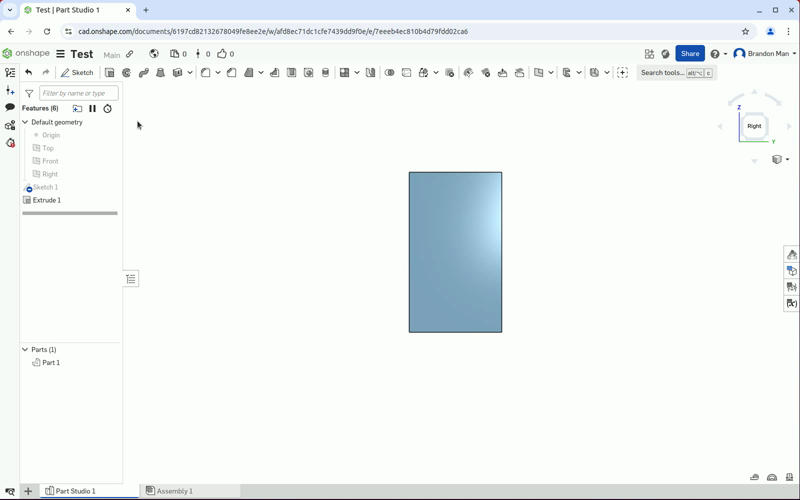
key(shift+h)
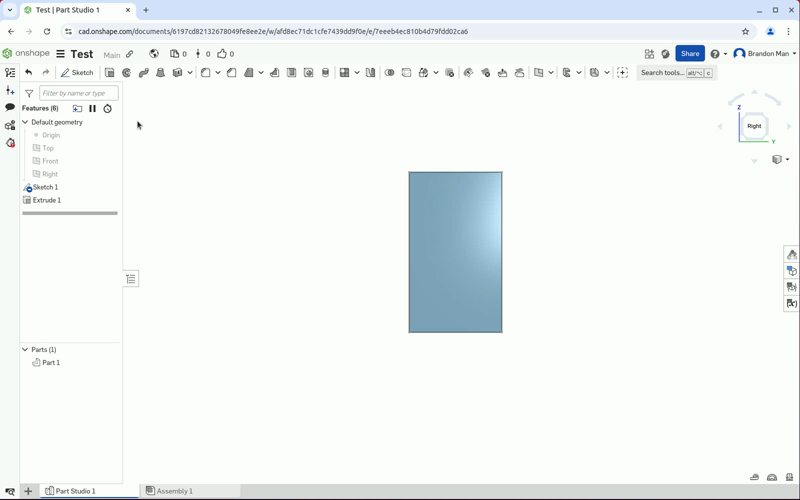
key(shift+h)
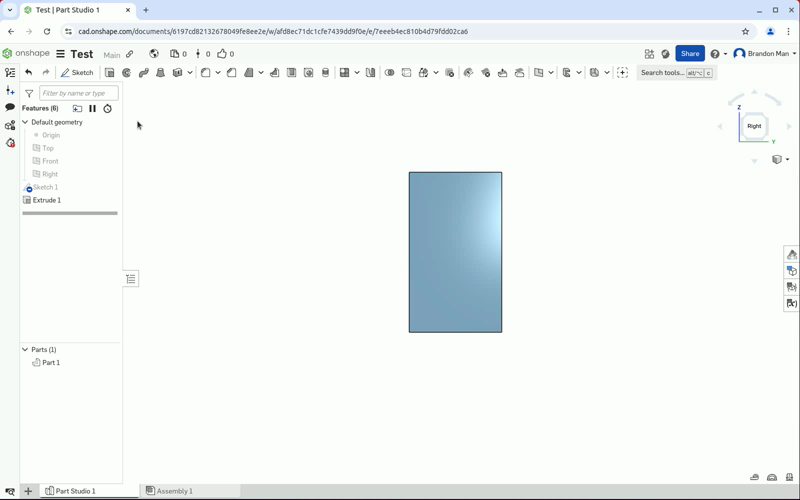
mouse_move(73, 189)
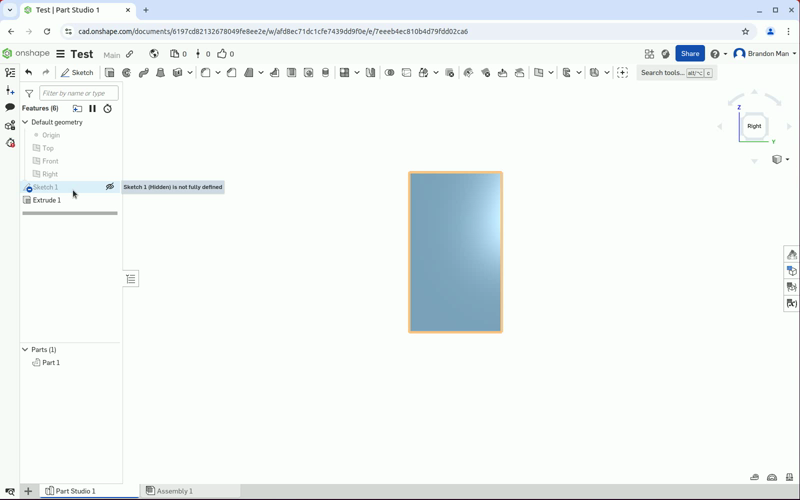
click(73, 189)
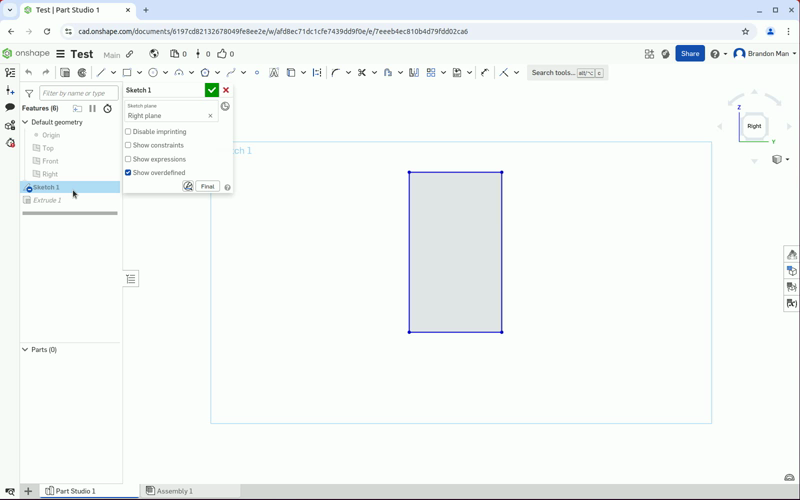
mouse_move(229, 92)
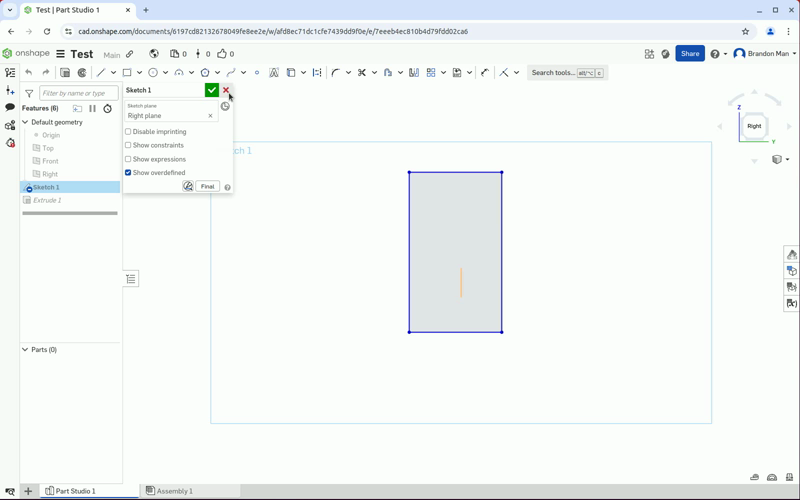
click(229, 92)
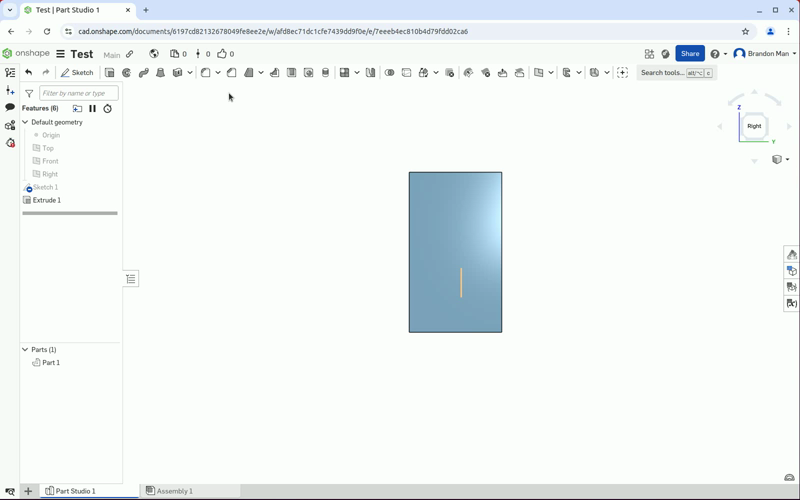
mouse_move(541, 75)
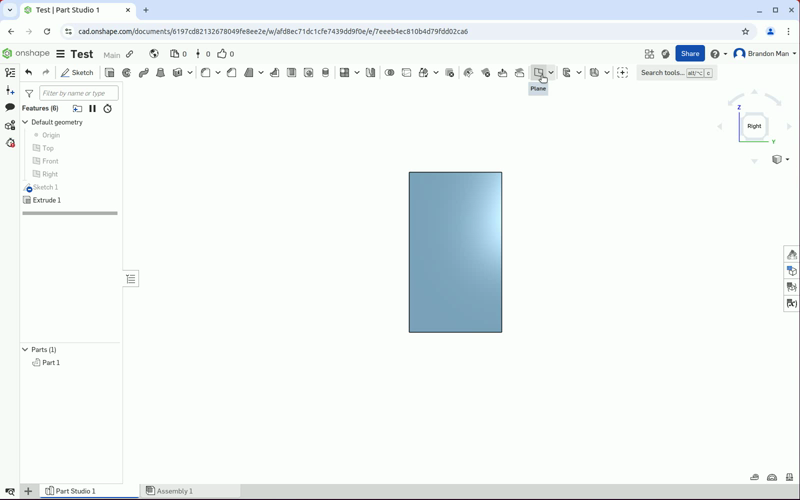
click(541, 75)
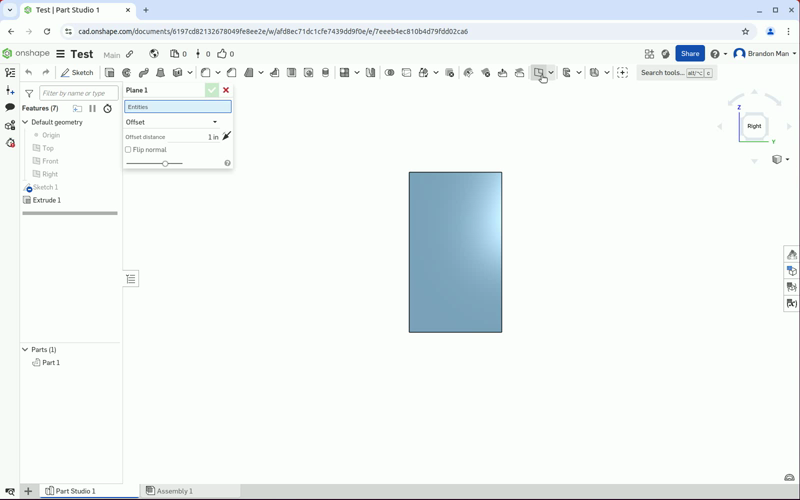
mouse_move(73, 176)
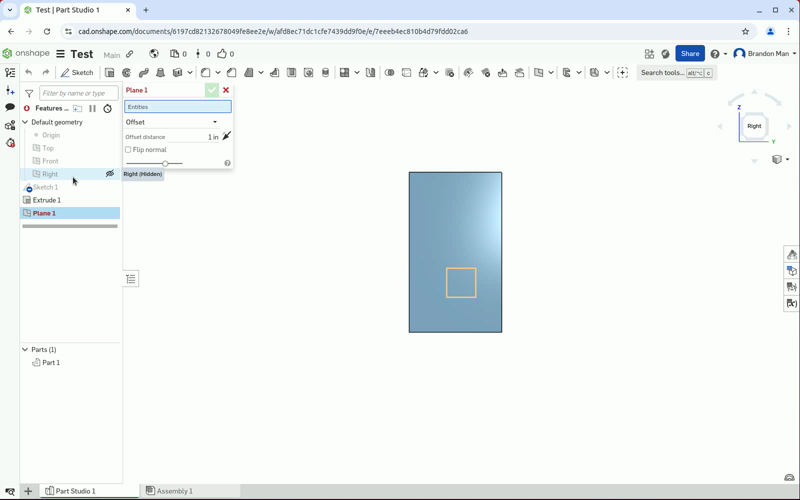
click(73, 176)
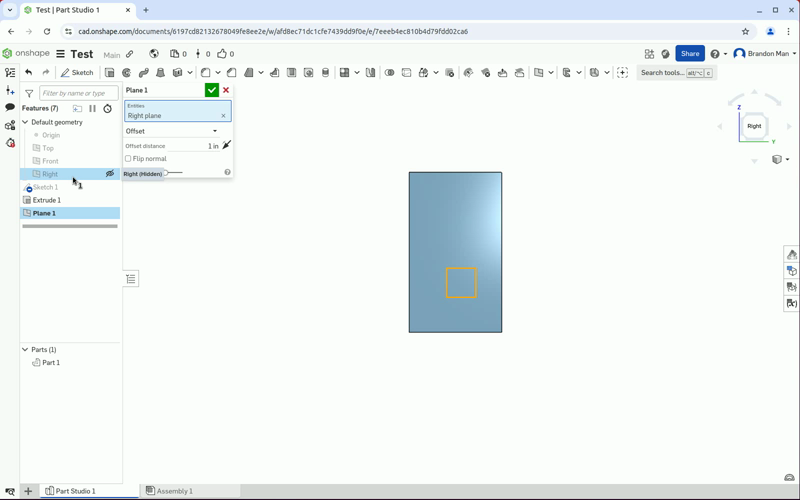
key(tab, 2)
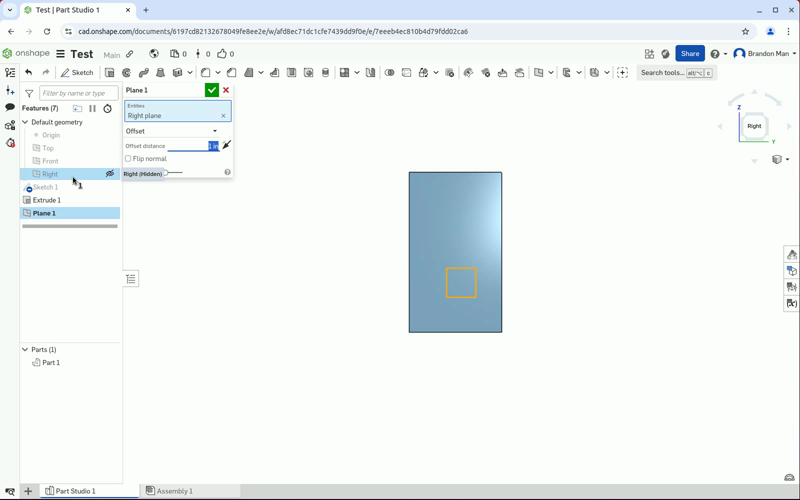
text(1.202)
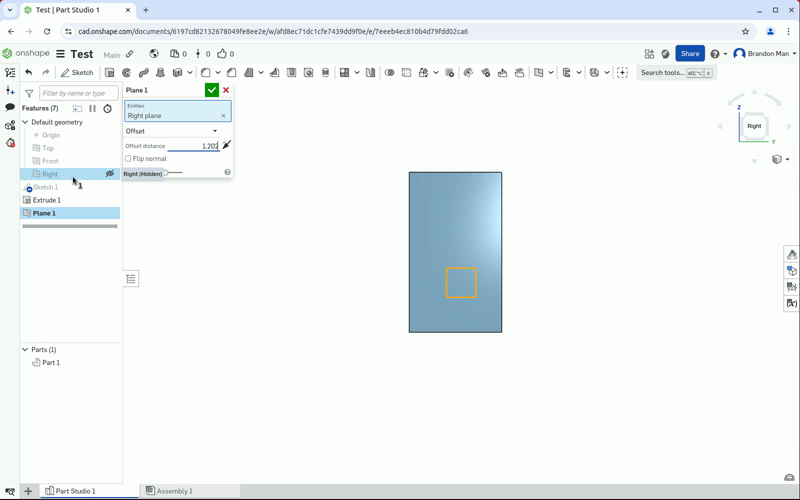
key(enter, 2)
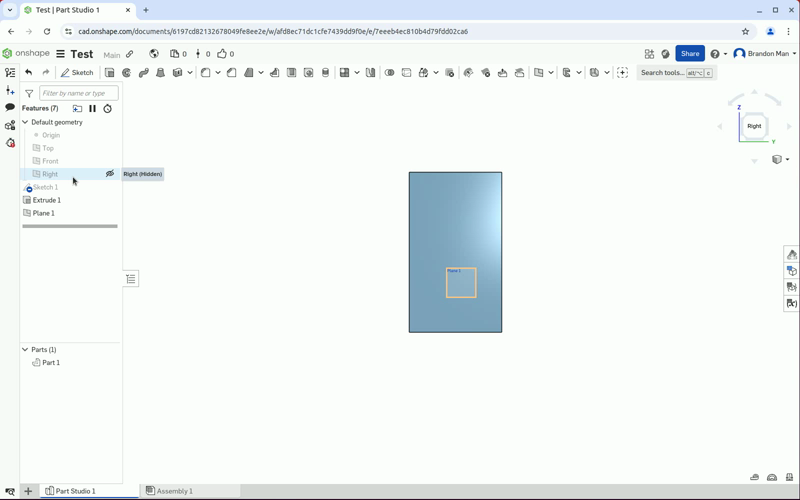
key(shift+s)
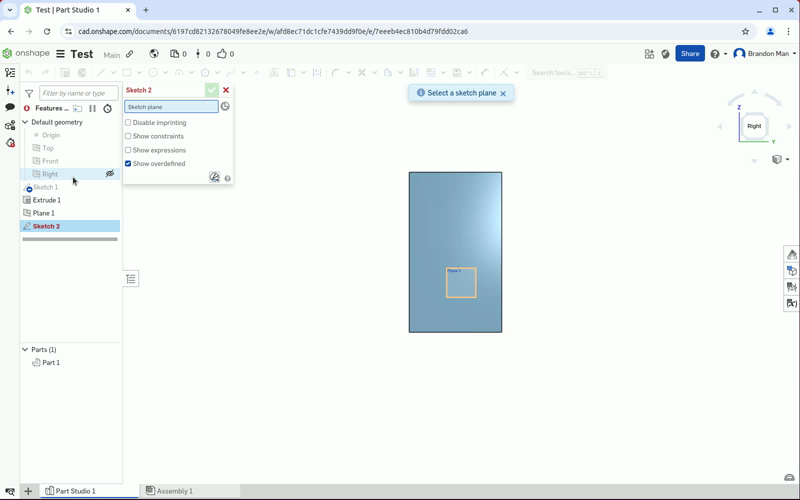
mouse_move(73, 215)
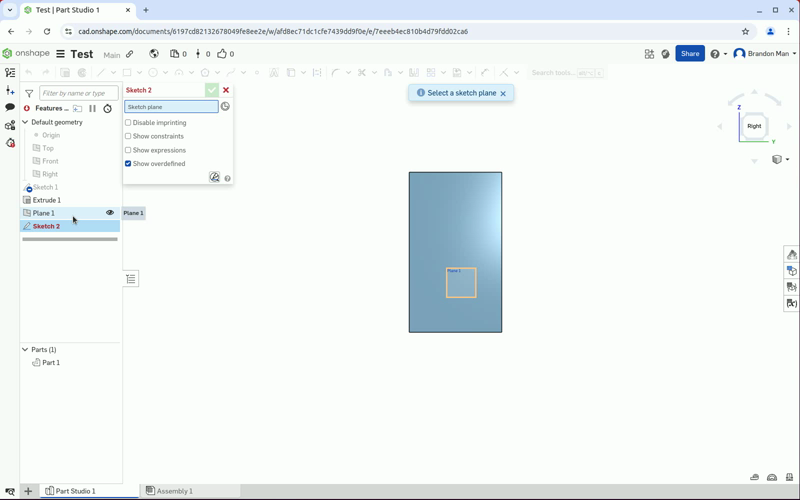
click(73, 215)
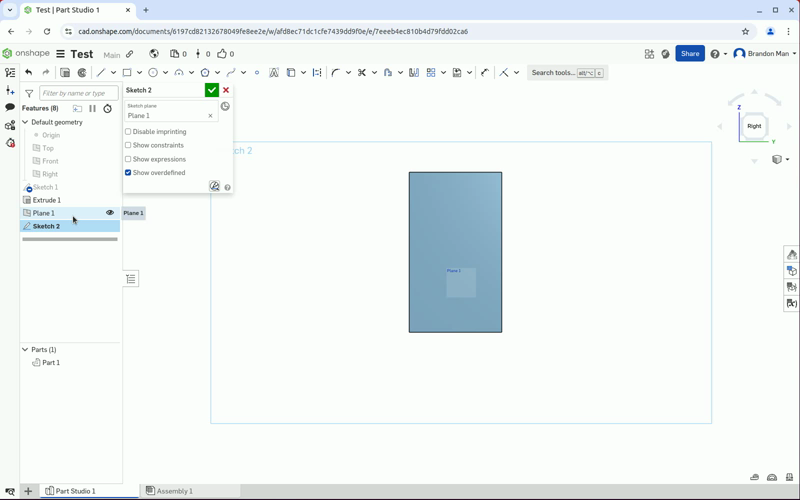
mouse_move(73, 352)
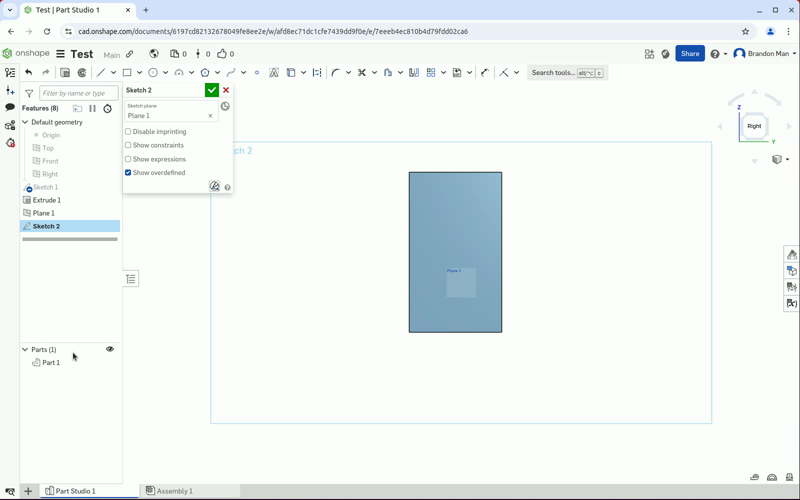
key(y)
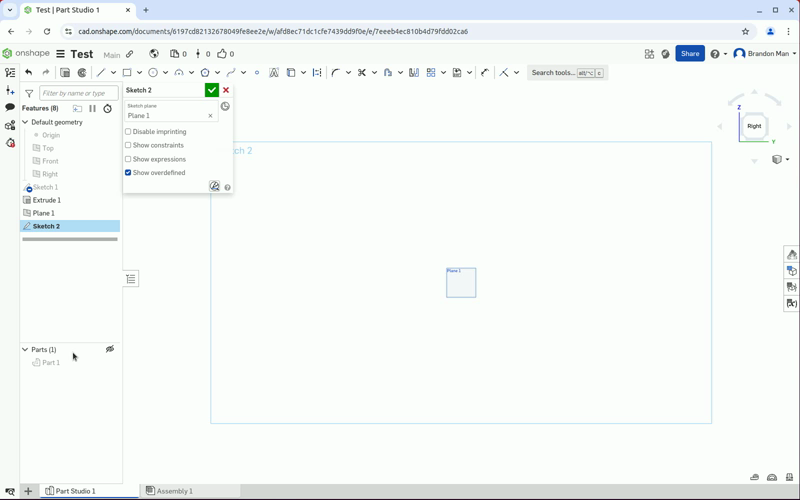
key(l)
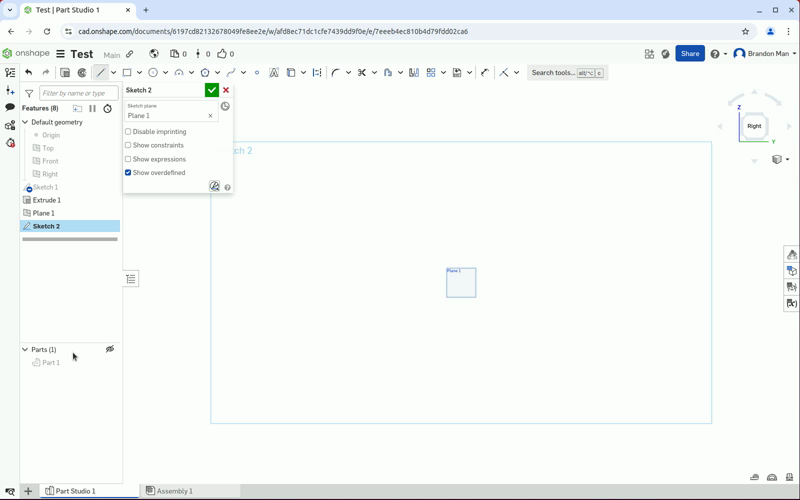
key_down(shift)
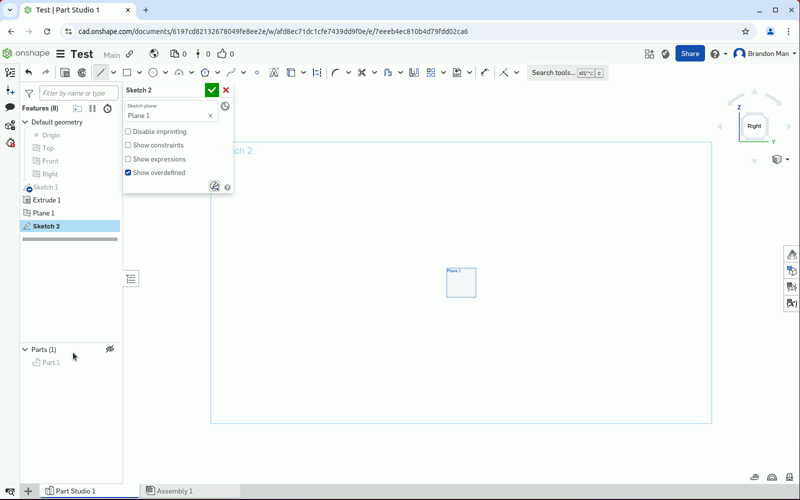
mouse_move(409, 332)
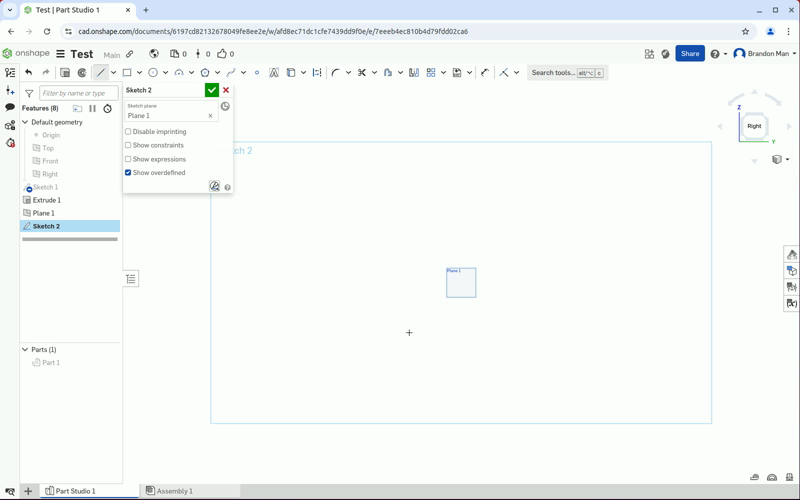
click(409, 332)
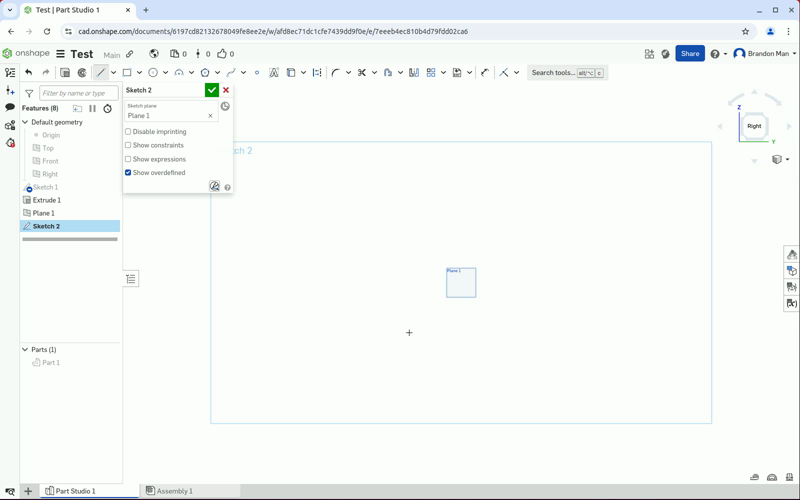
key_up(shift)
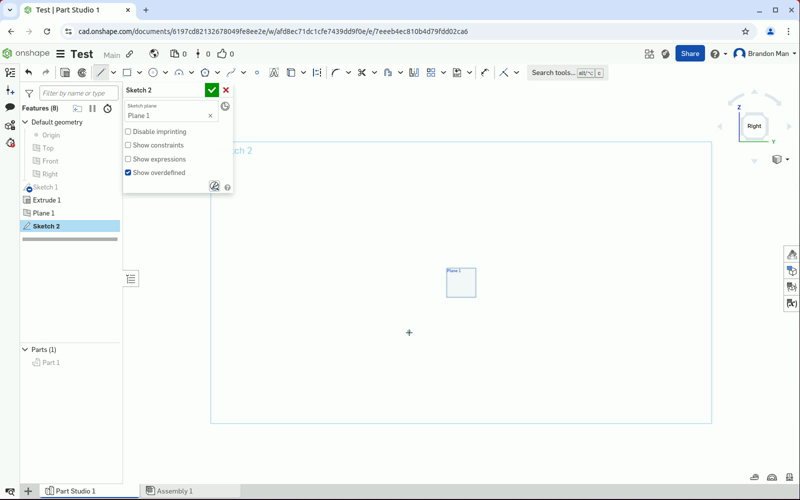
key_down(shift)
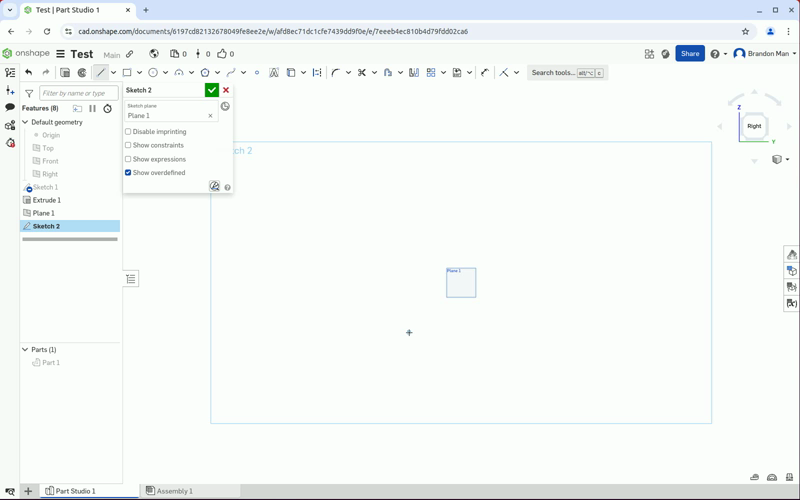
mouse_move(485, 332)
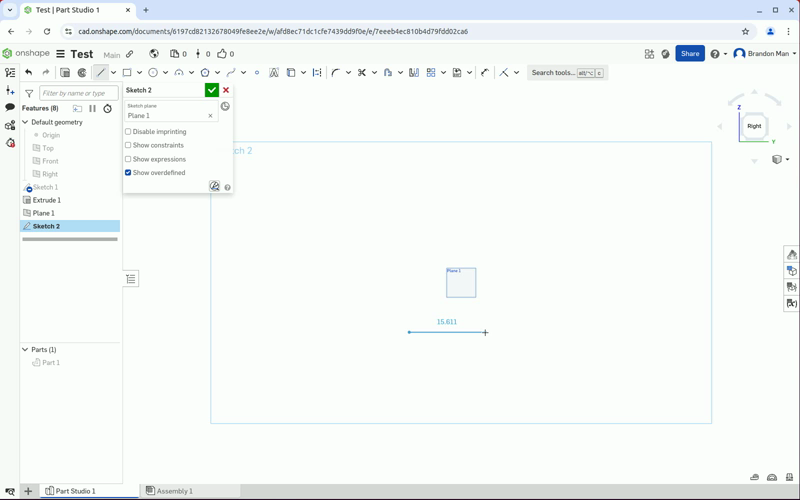
click(485, 332)
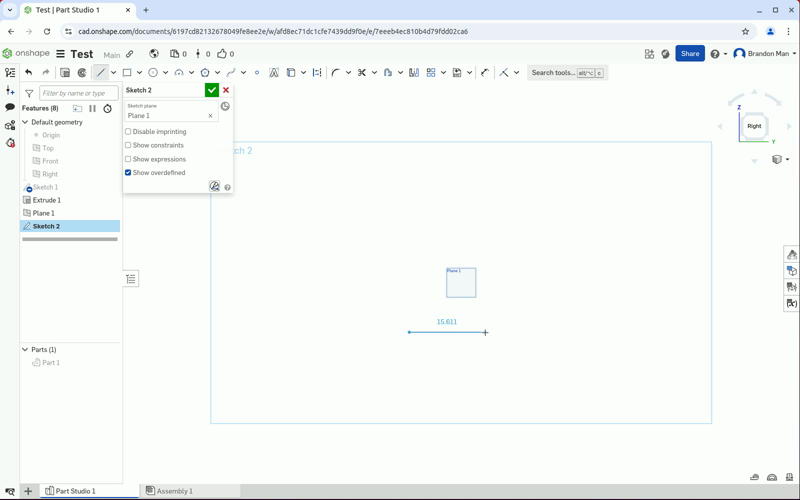
key_up(shift)
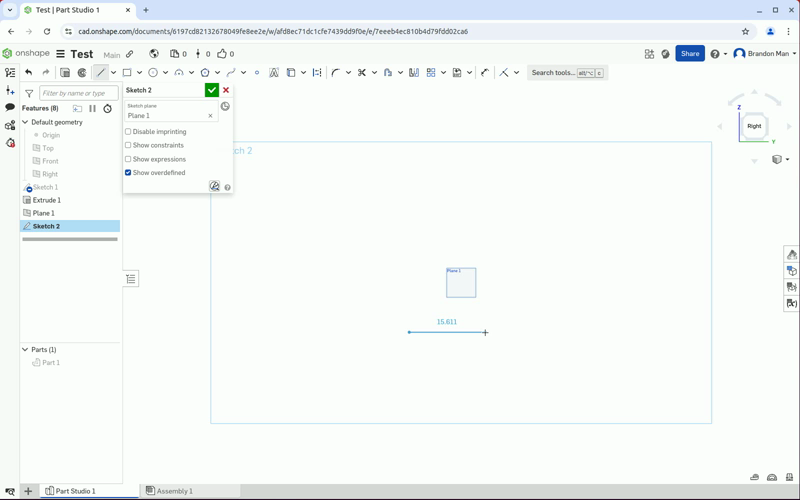
key_down(shift)
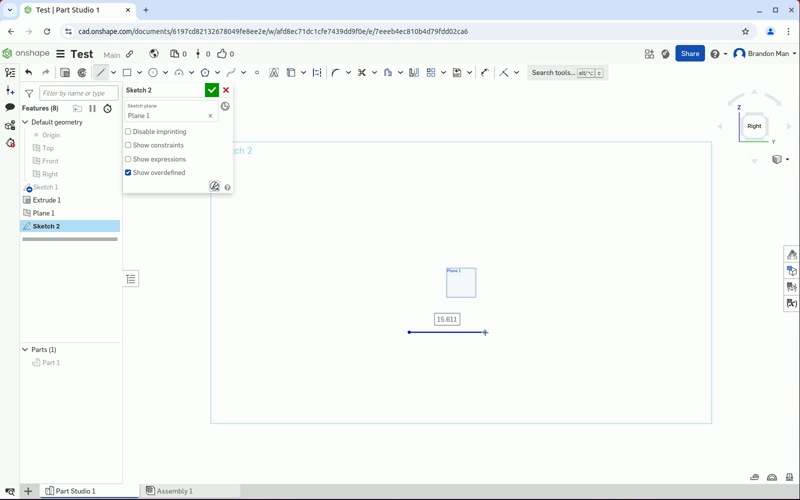
mouse_move(485, 172)
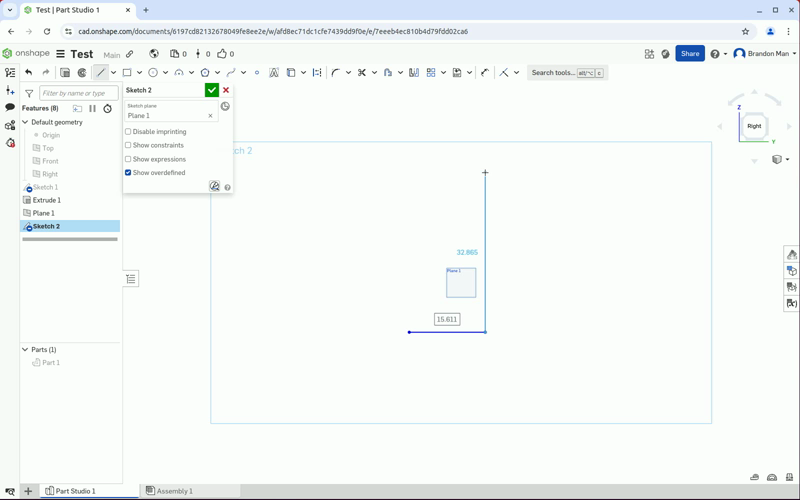
click(485, 172)
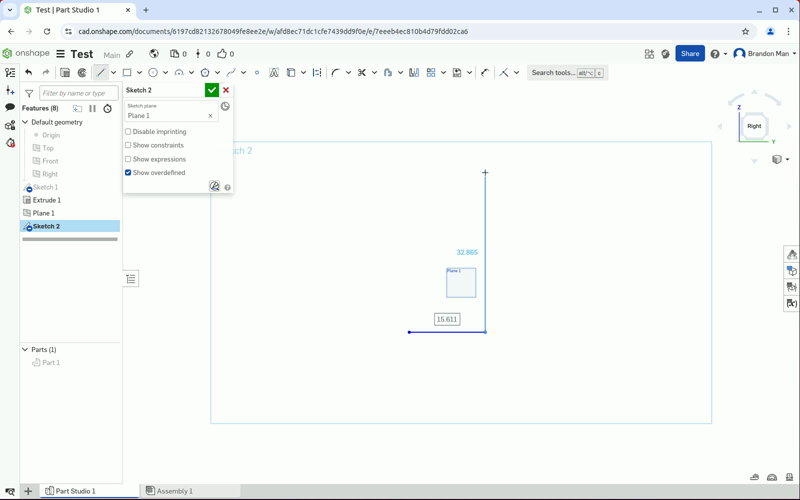
key_up(shift)
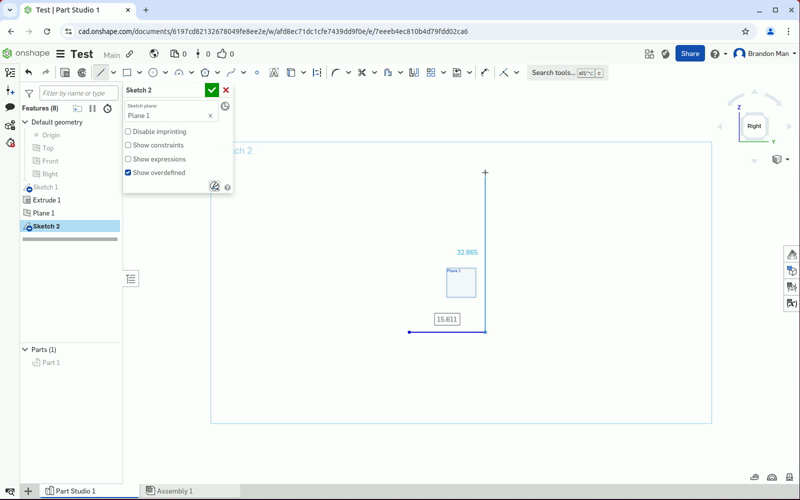
key_down(shift)
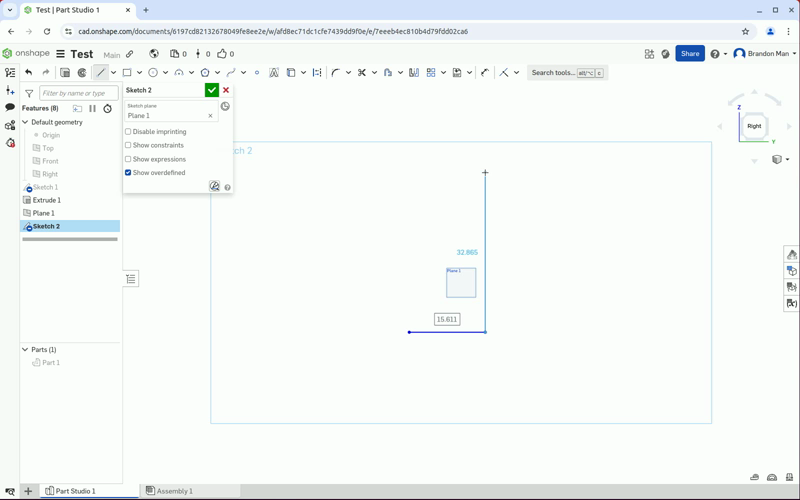
mouse_move(409, 172)
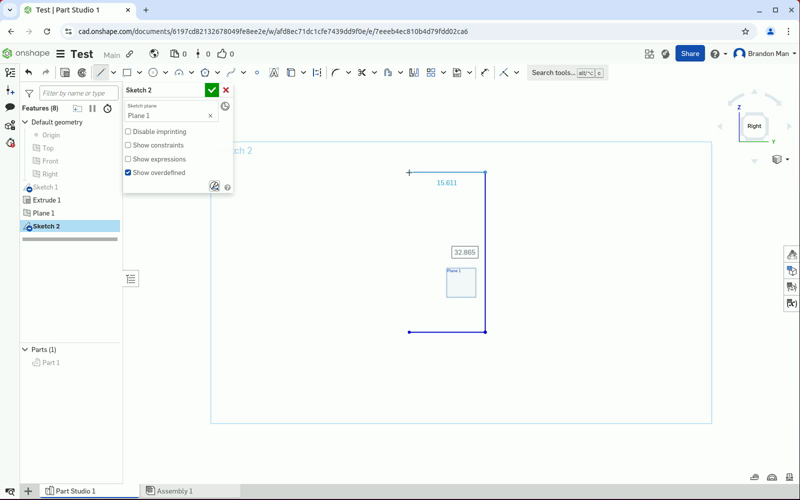
click(409, 172)
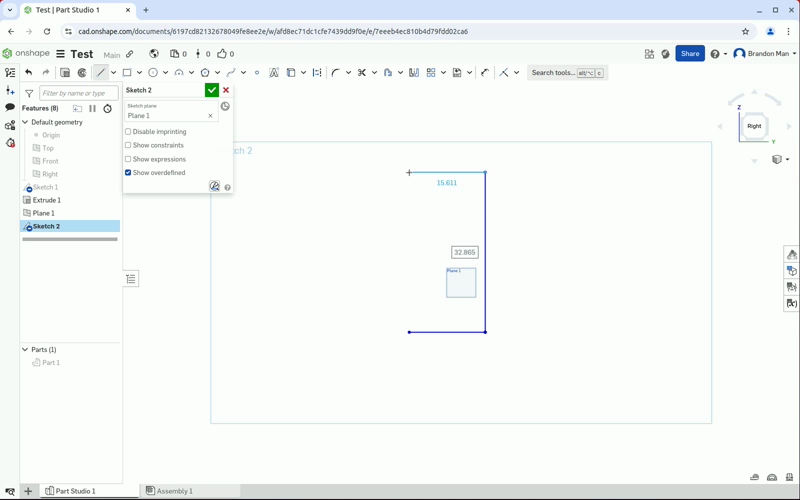
key_up(shift)
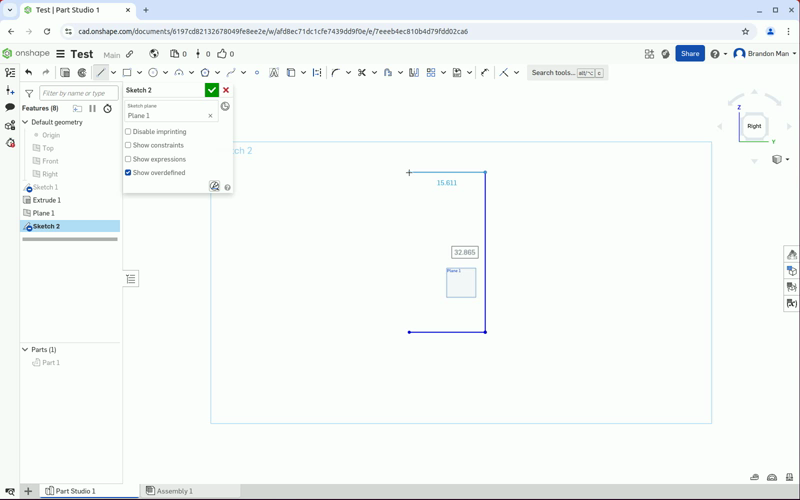
key_down(shift)
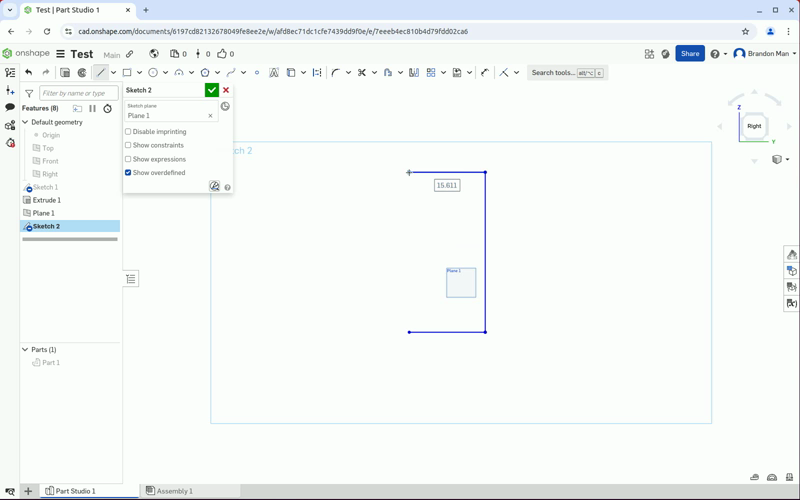
mouse_move(409, 332)
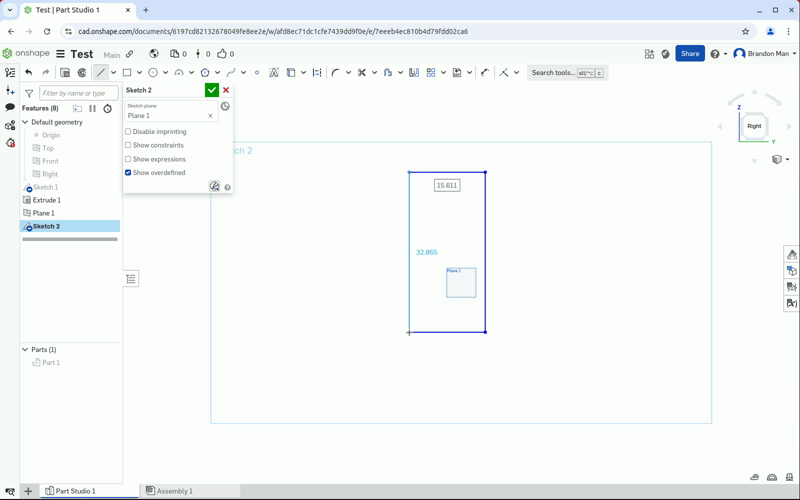
key_up(shift)
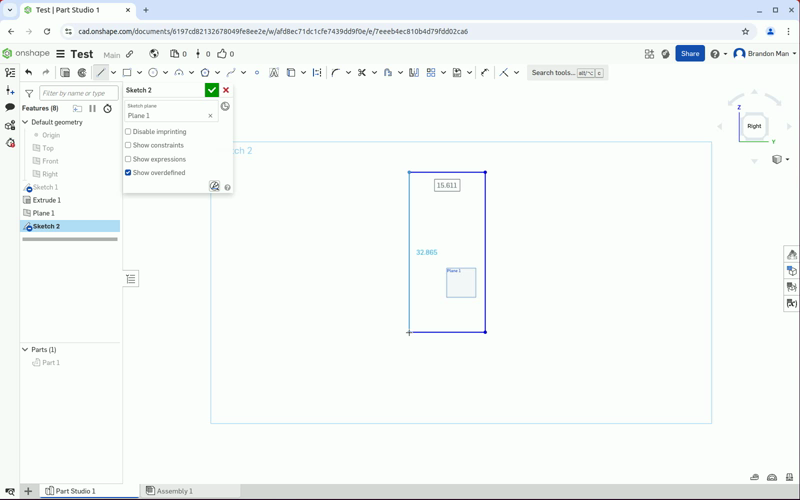
click(409, 332)
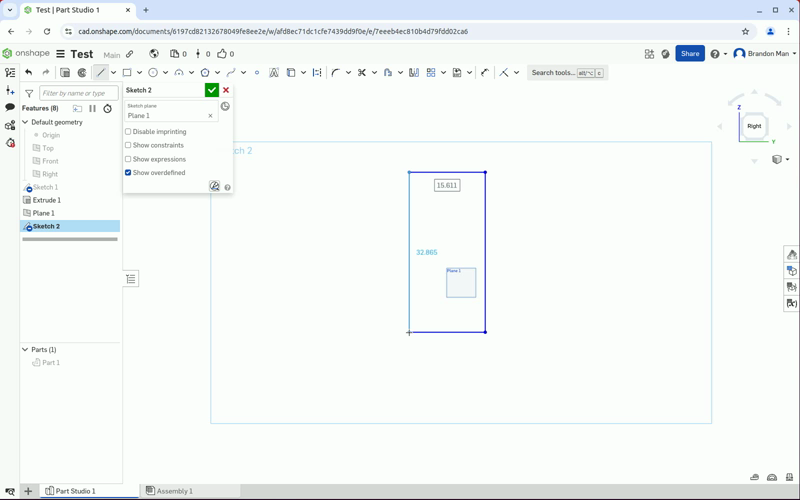
key(esc)
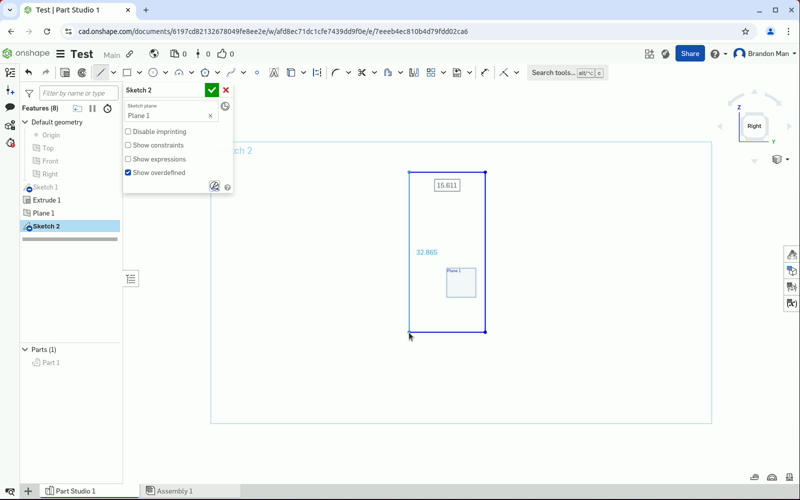
mouse_move(466, 309)
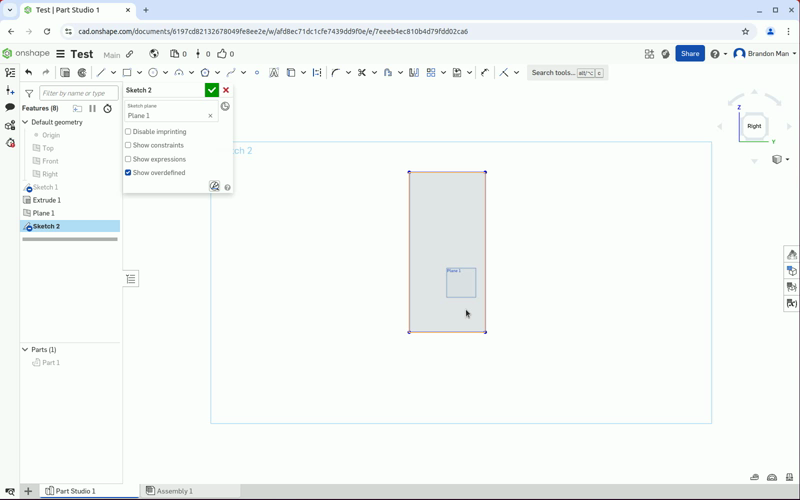
click(466, 309)
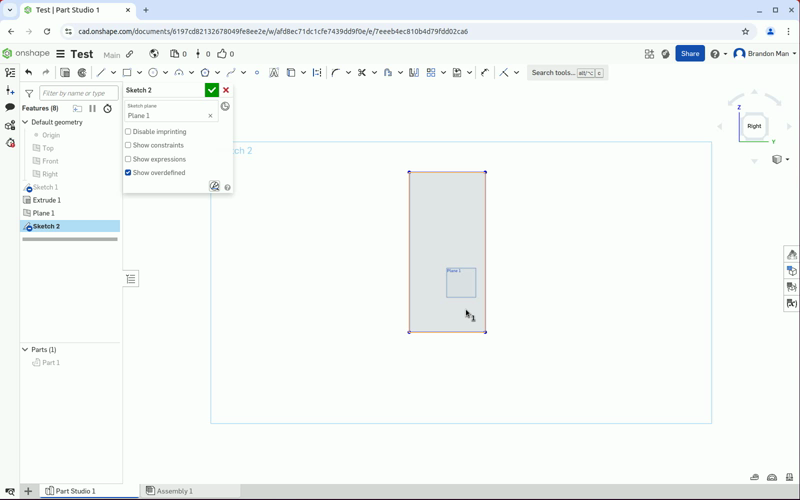
mouse_move(73, 352)
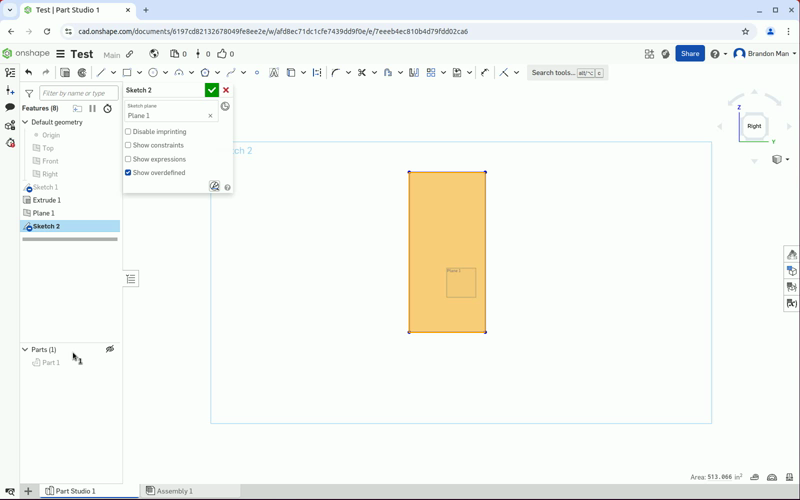
key(shift+y)
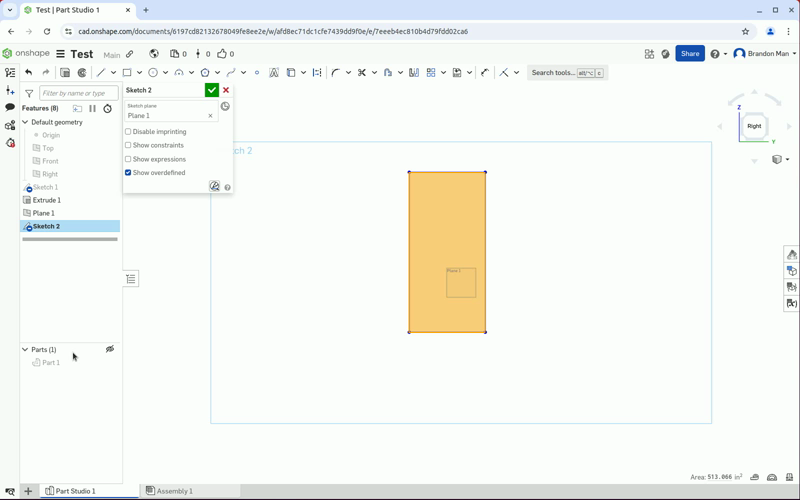
key(shift+e)
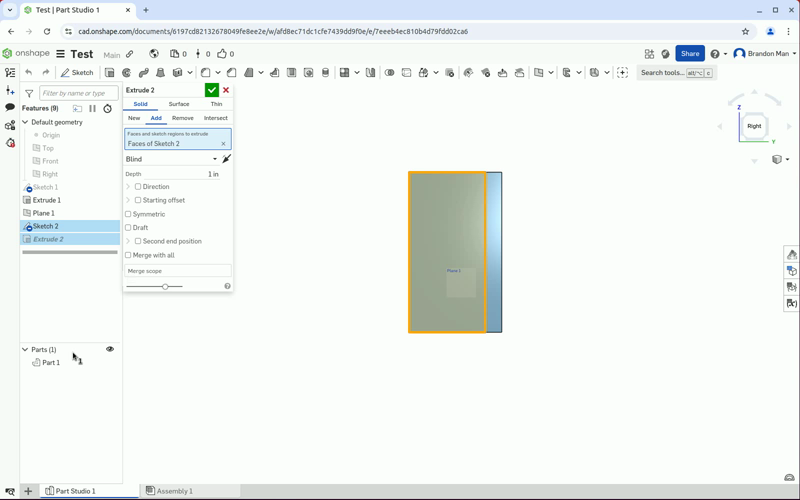
mouse_move(143, 106)
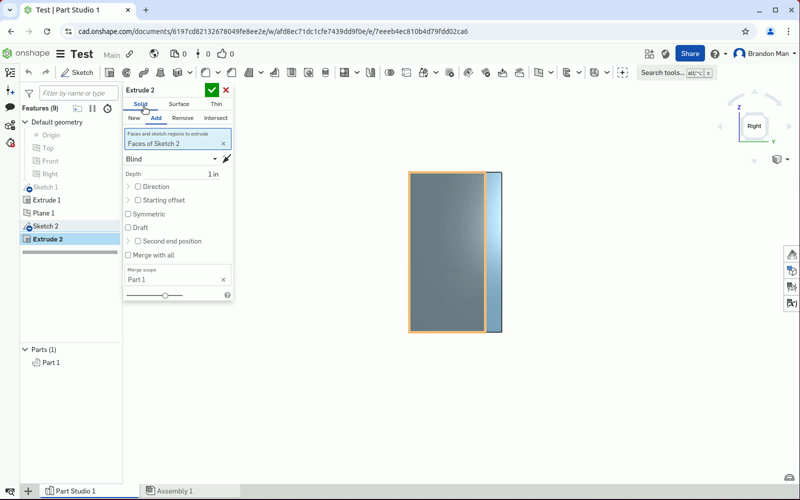
click(143, 106)
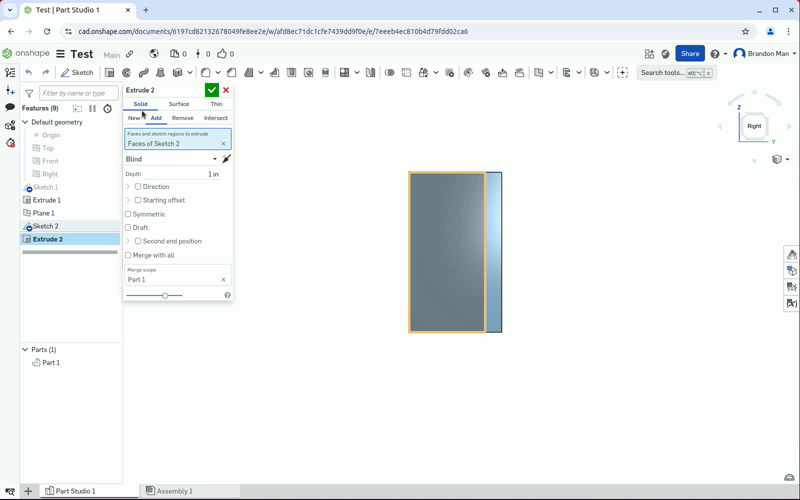
mouse_move(137, 120)
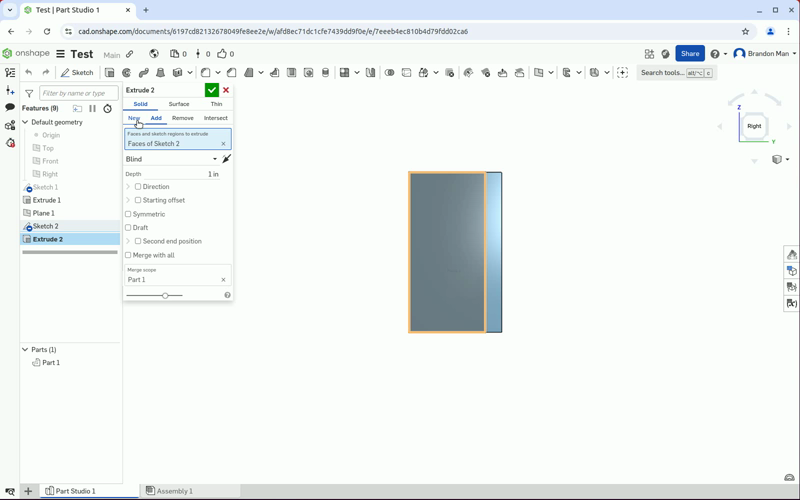
click(137, 120)
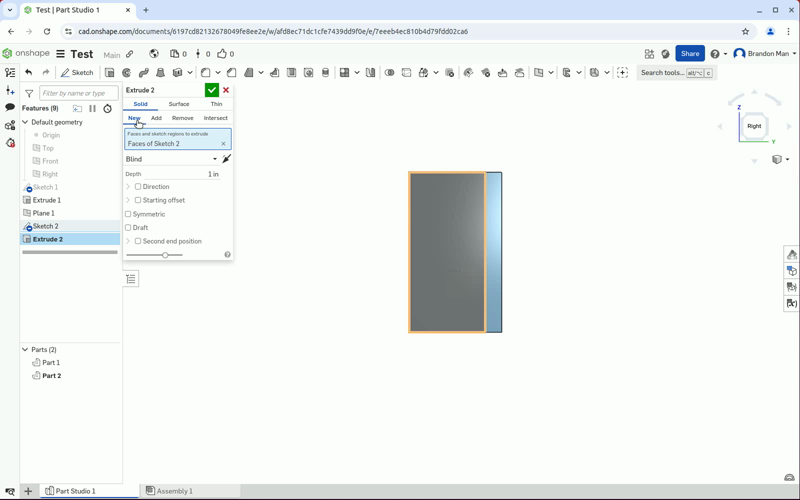
key(tab, 4)
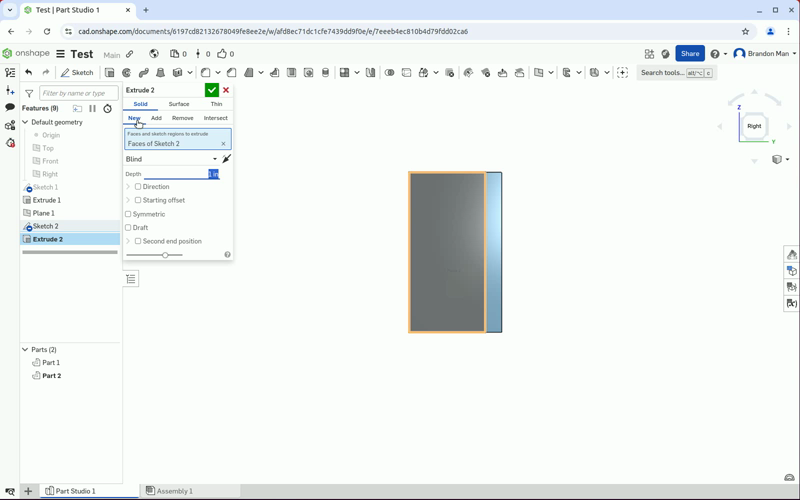
text(2.889)
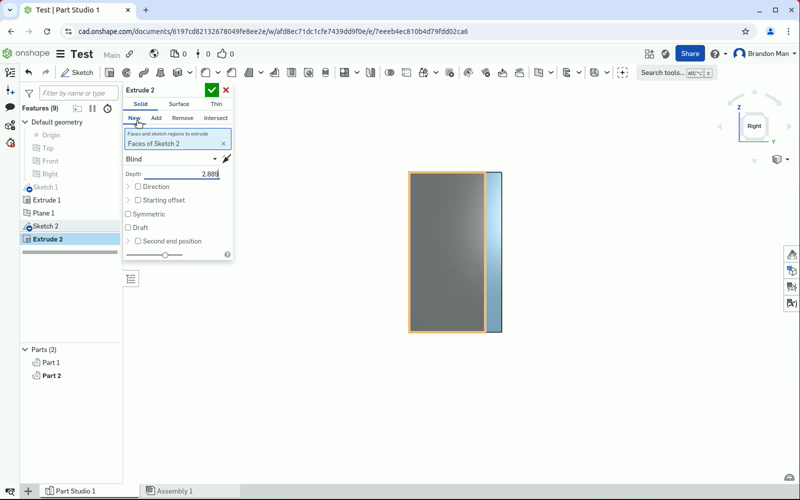
key(enter)
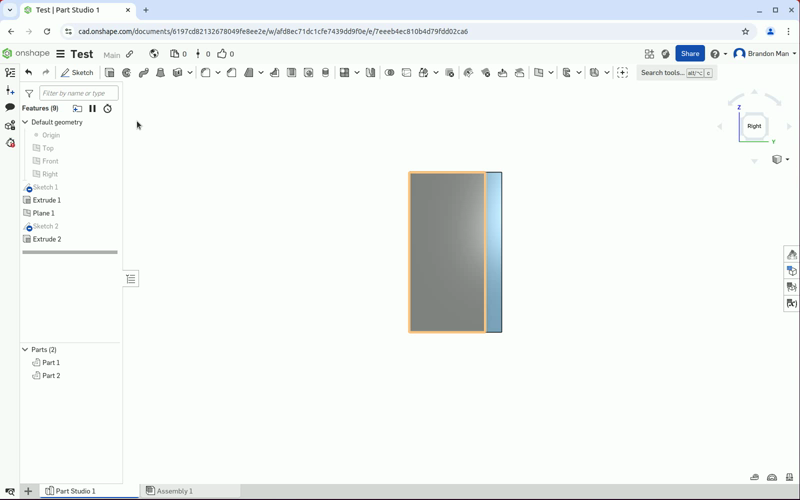
key(shift+h)
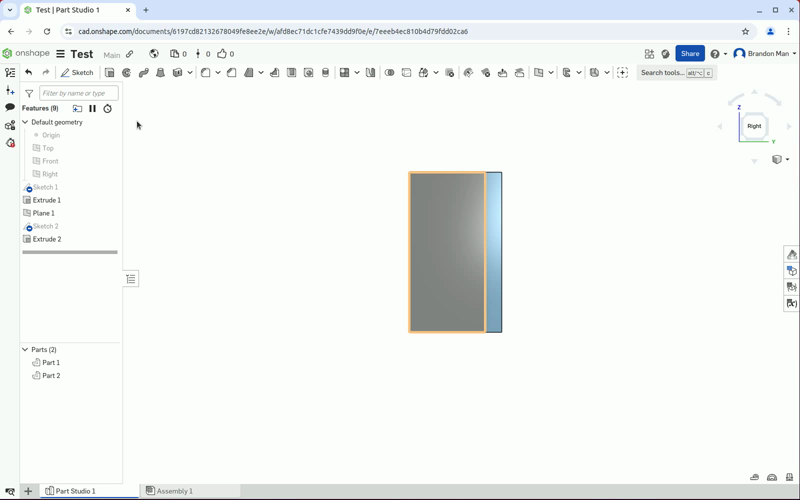
key(shift+h)
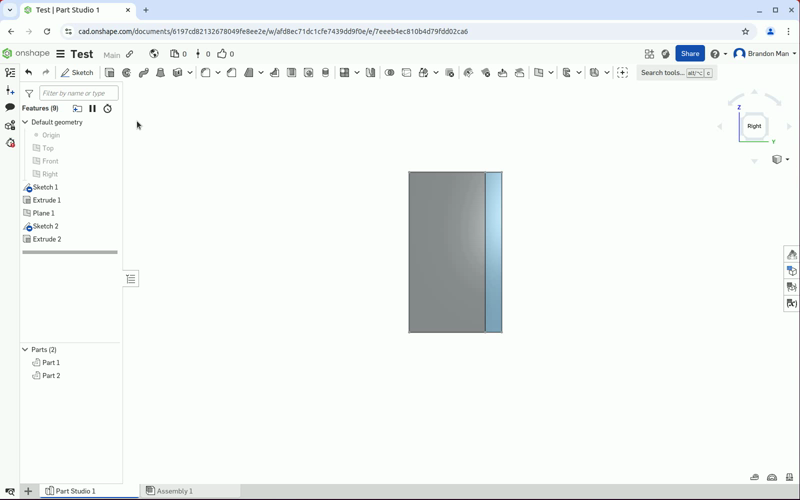
key(shift+7)
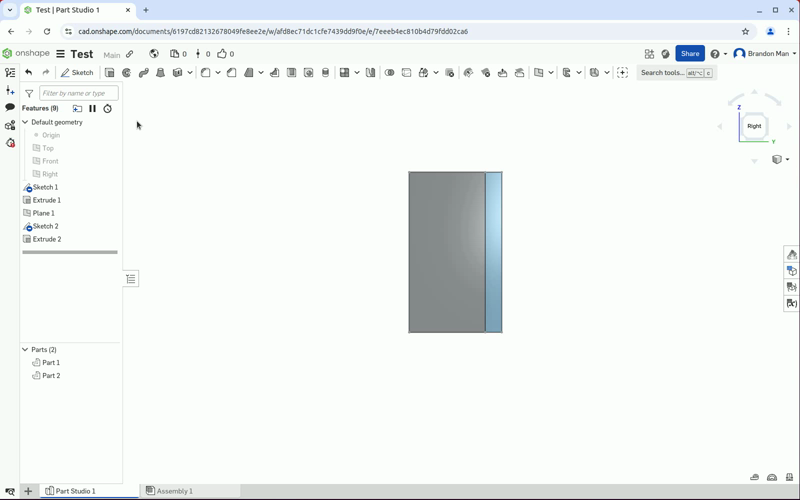
key(right, 2)
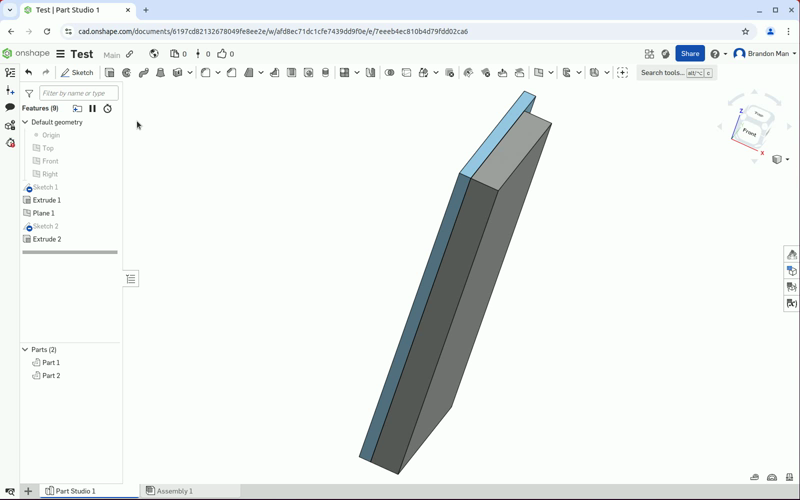
key(down, 2)
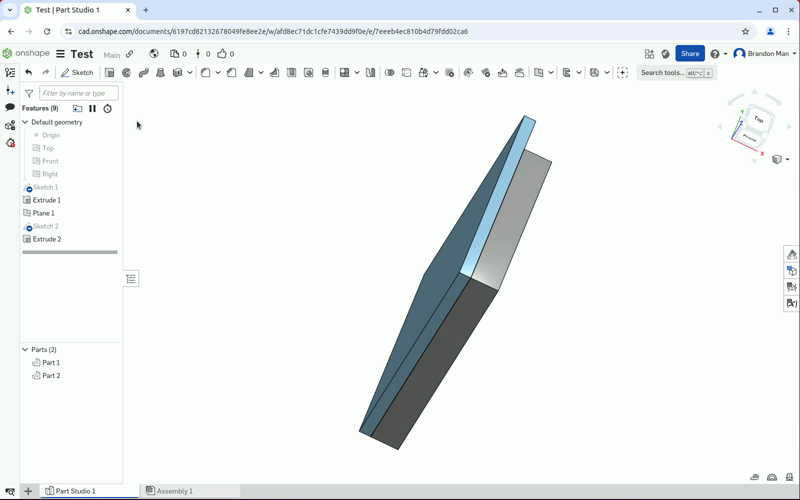
key(up, 2)
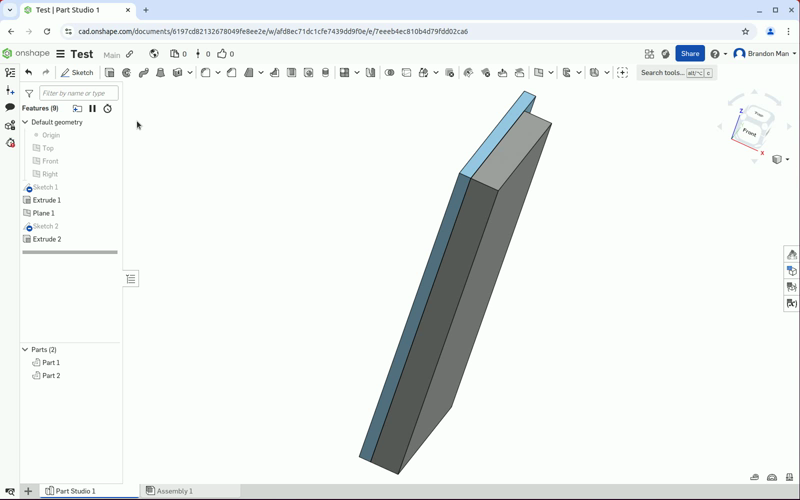
key(left, 2)
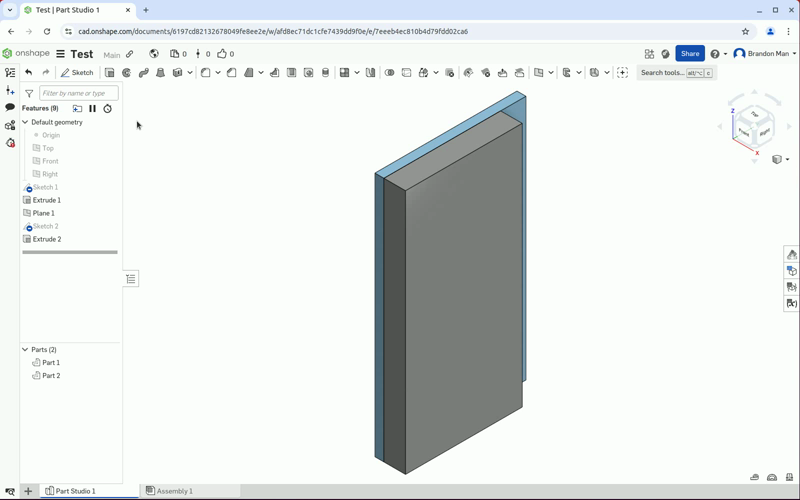
mouse_move(73, 189)
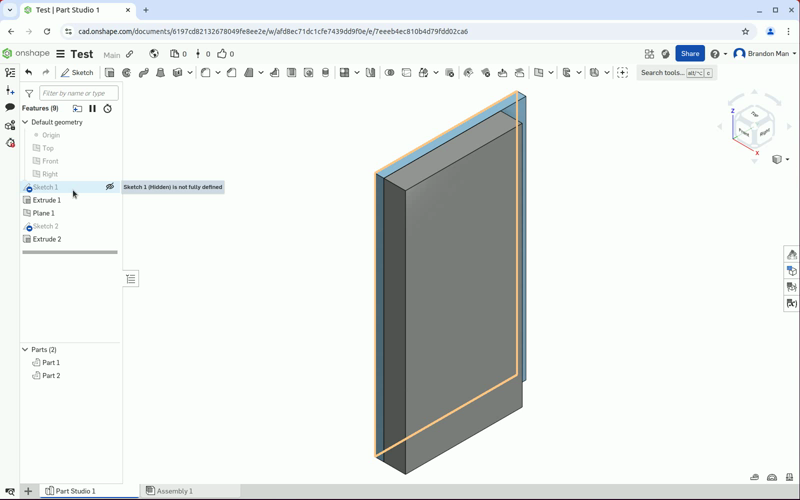
click(73, 189)